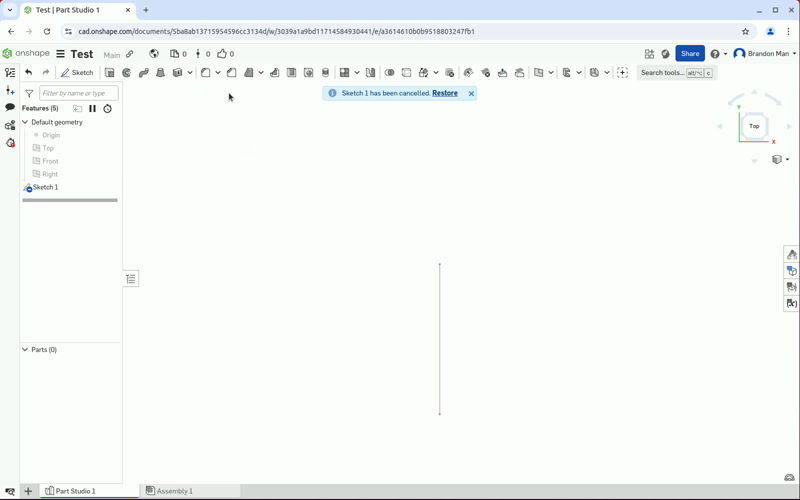
key(shift+h)
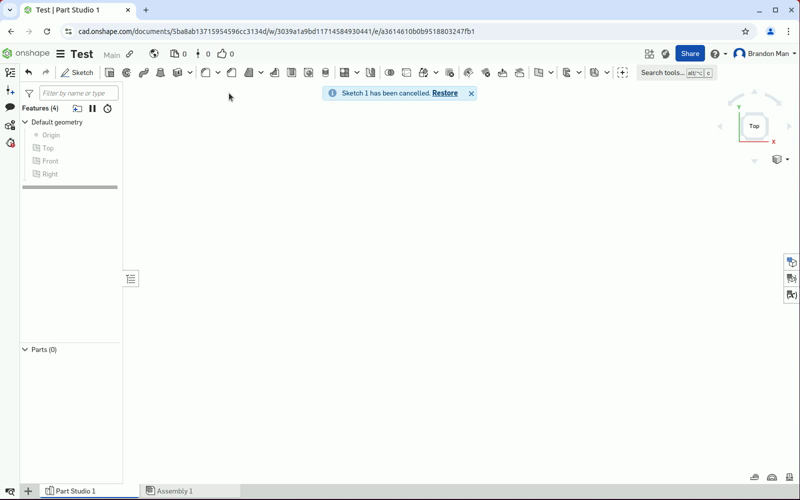
mouse_move(73, 352)
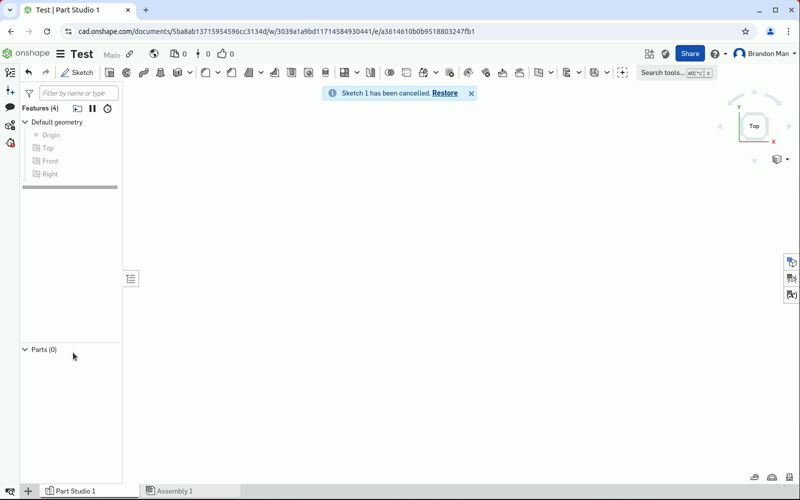
key(y)
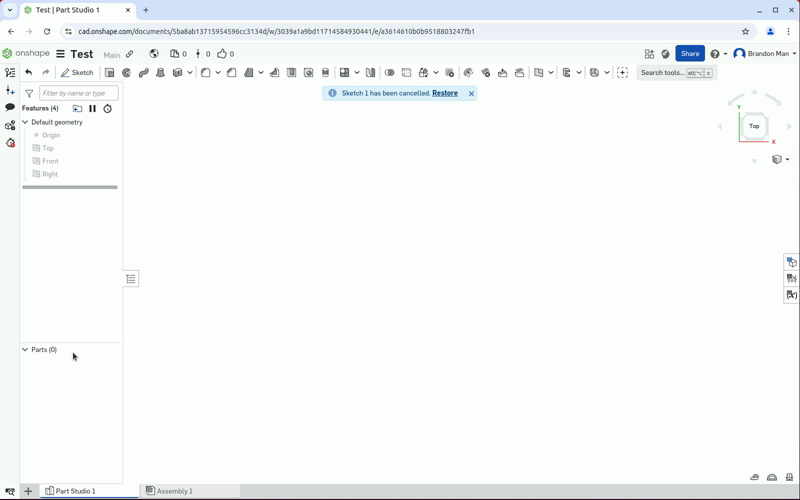
key(shift+p)
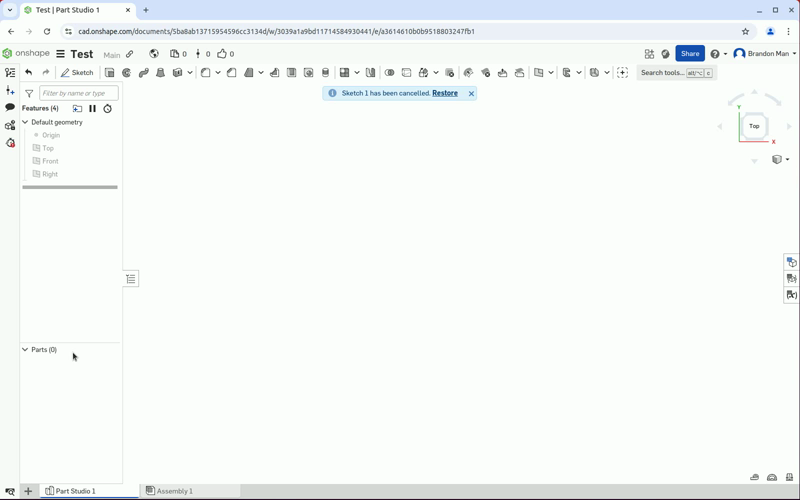
key(space)
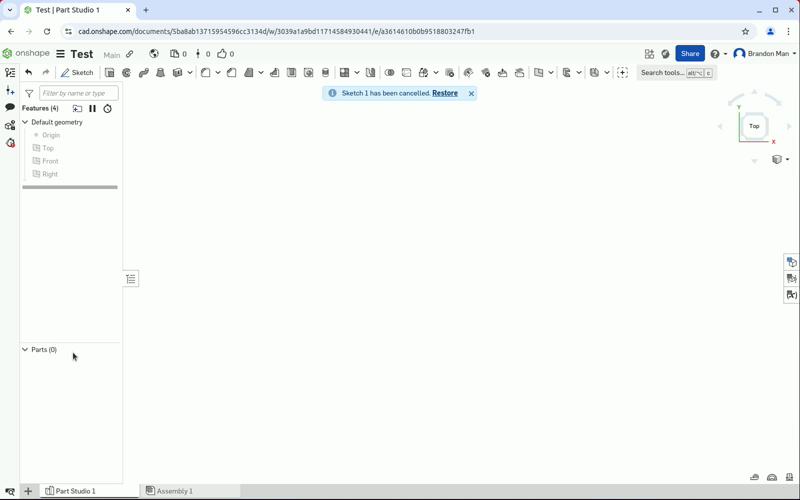
key_down(shift)
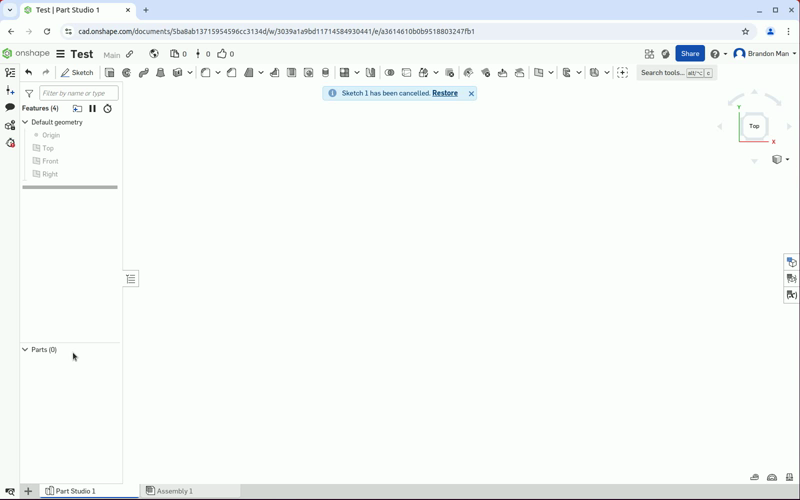
key(up)
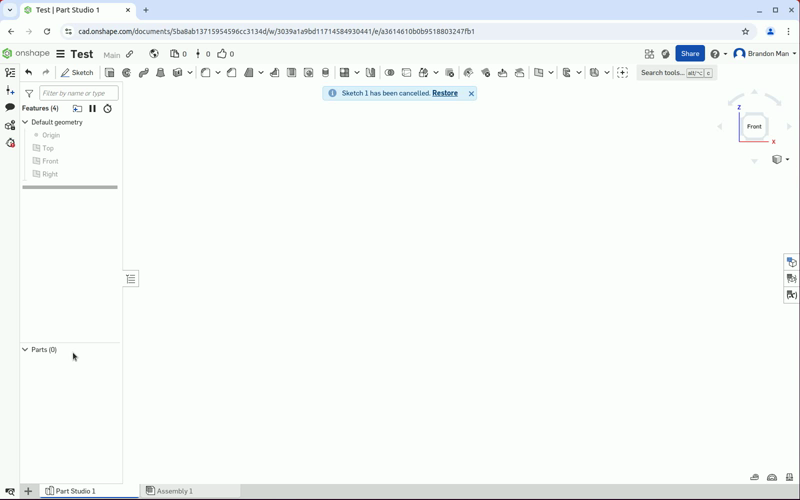
key_up(shift)
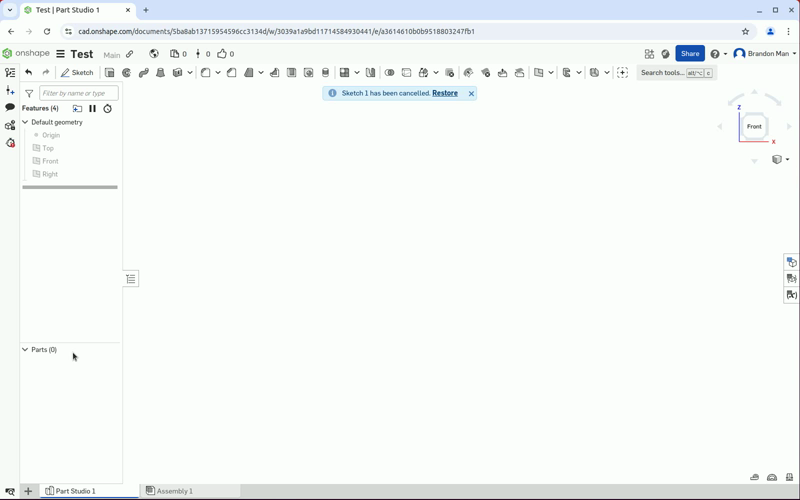
mouse_move(73, 352)
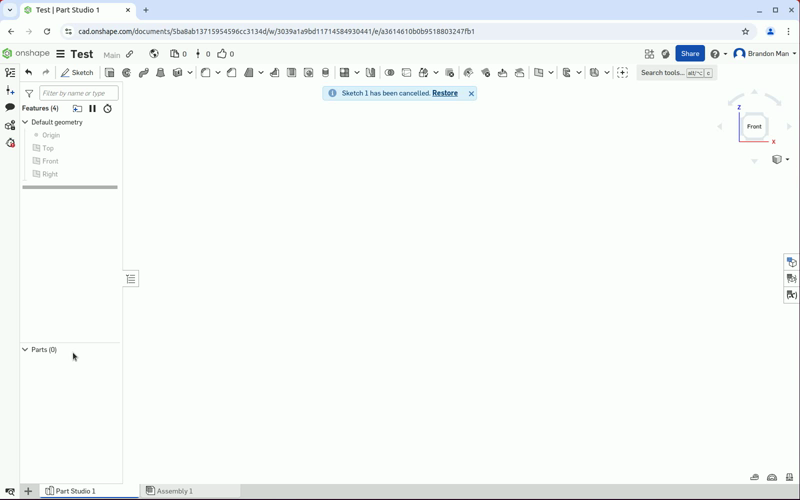
key(shift+y)
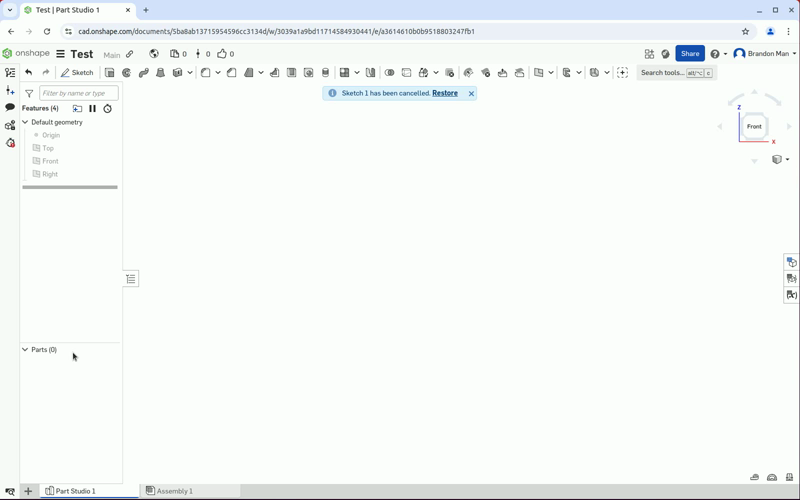
key(shift+s)
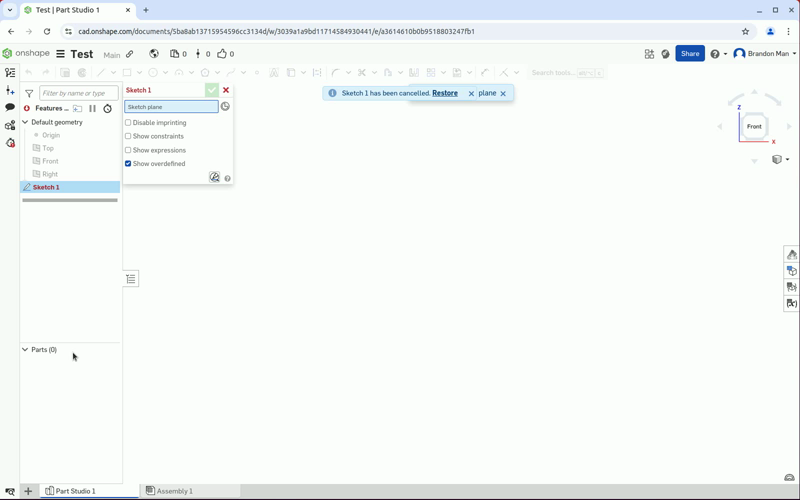
mouse_move(73, 163)
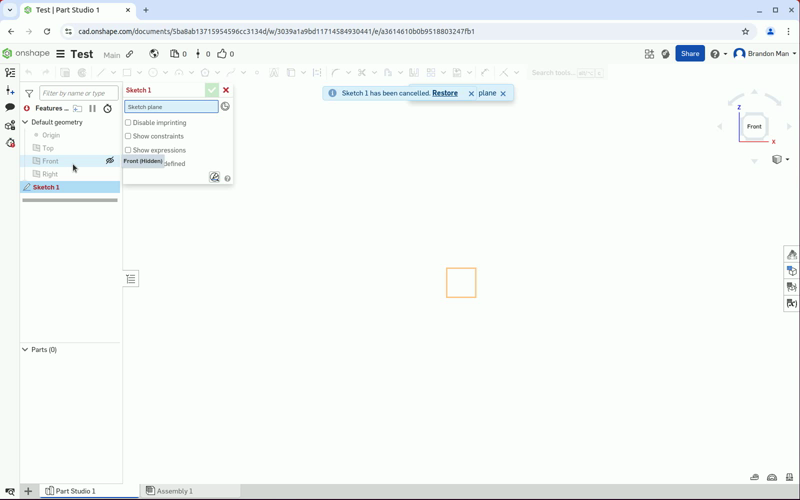
click(73, 163)
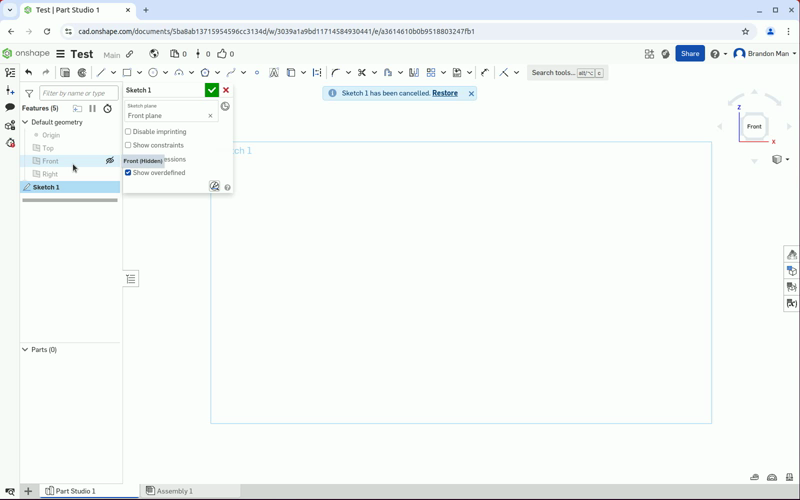
mouse_move(73, 352)
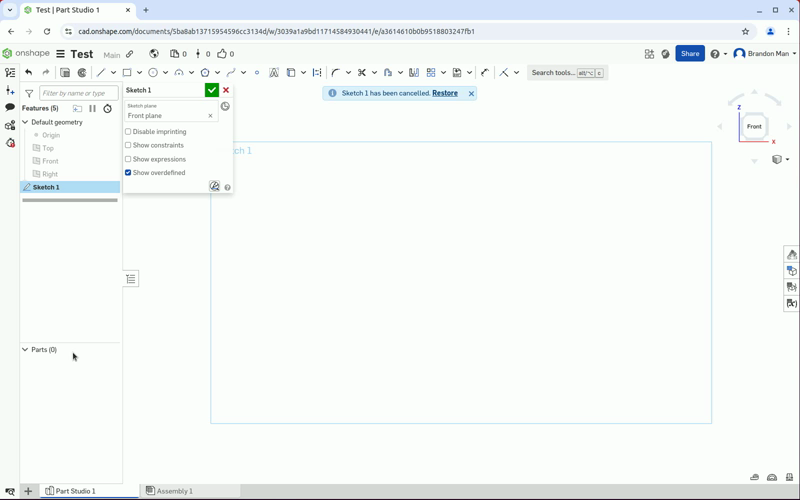
key(y)
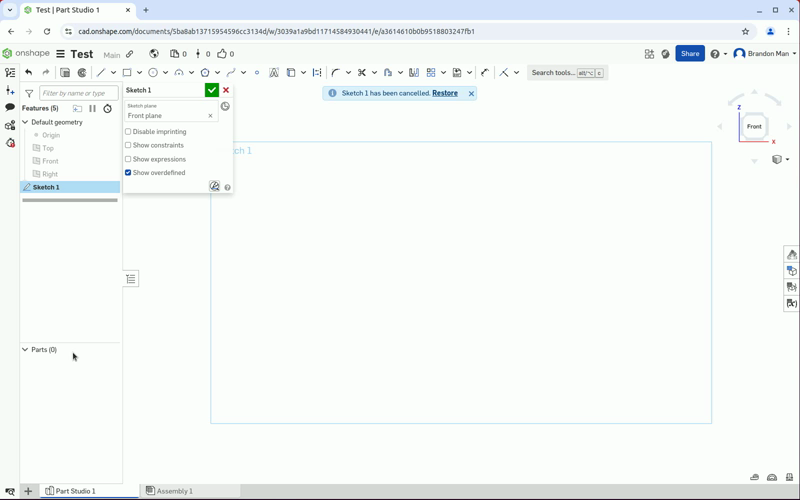
key(l)
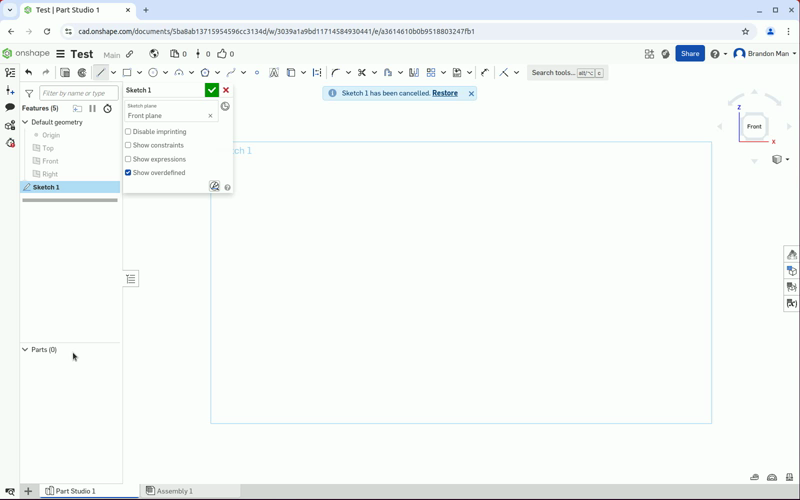
key_down(shift)
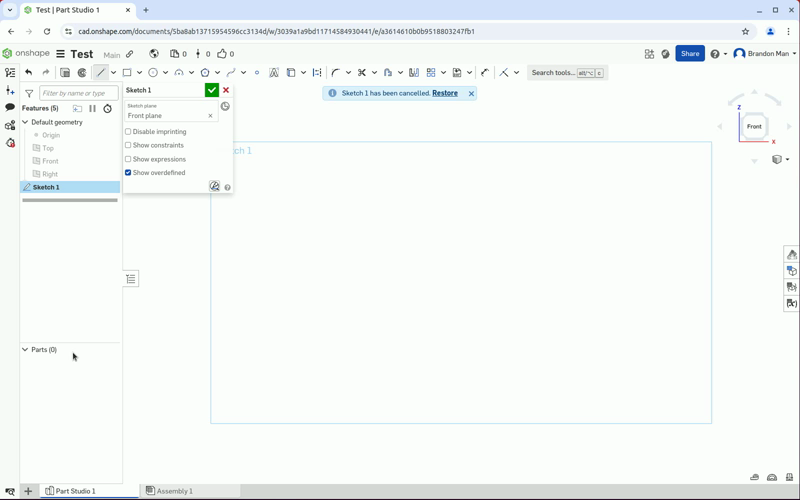
mouse_move(460, 343)
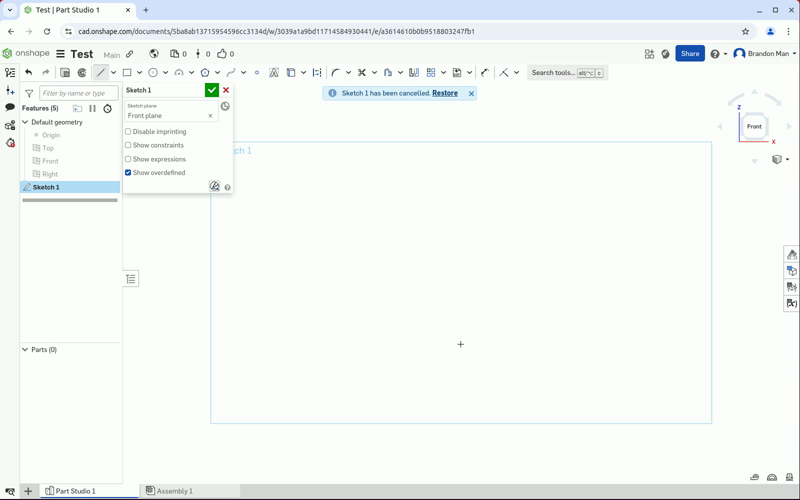
click(460, 343)
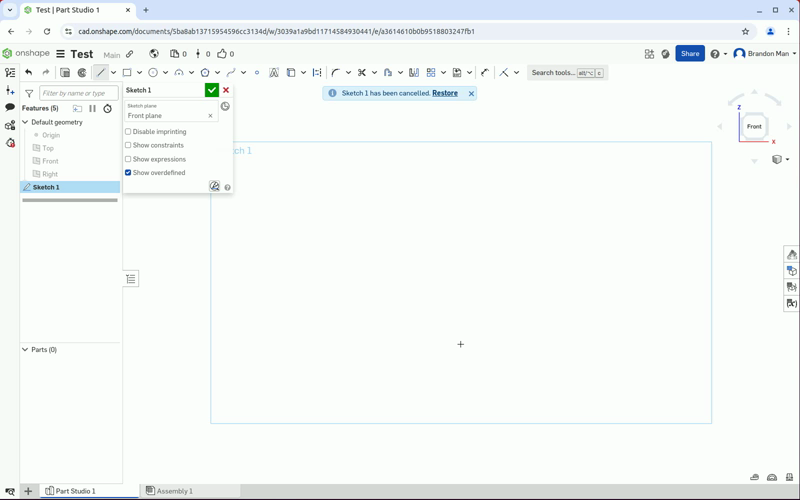
key_up(shift)
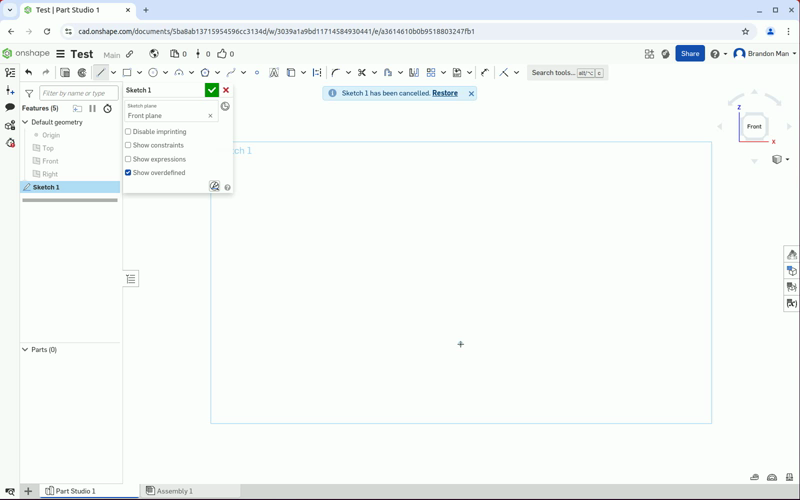
key_down(shift)
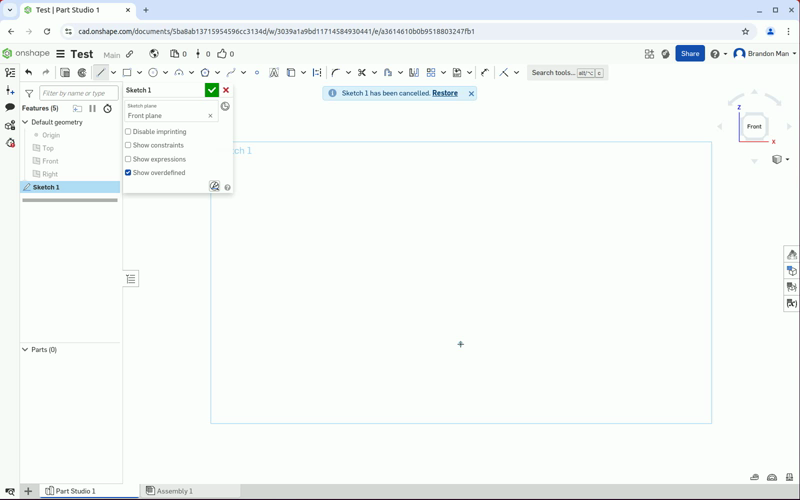
mouse_move(515, 395)
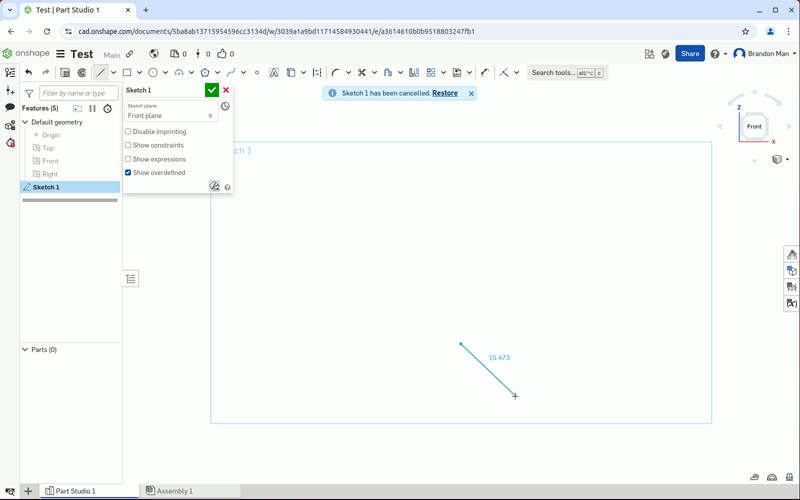
click(515, 395)
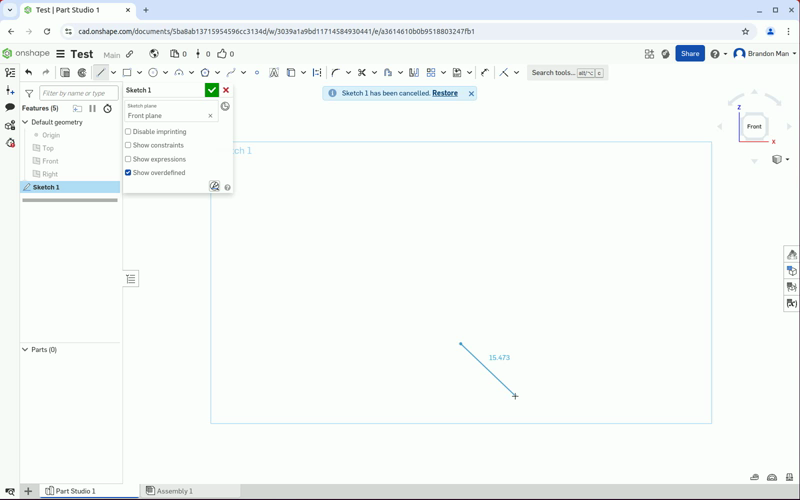
key_up(shift)
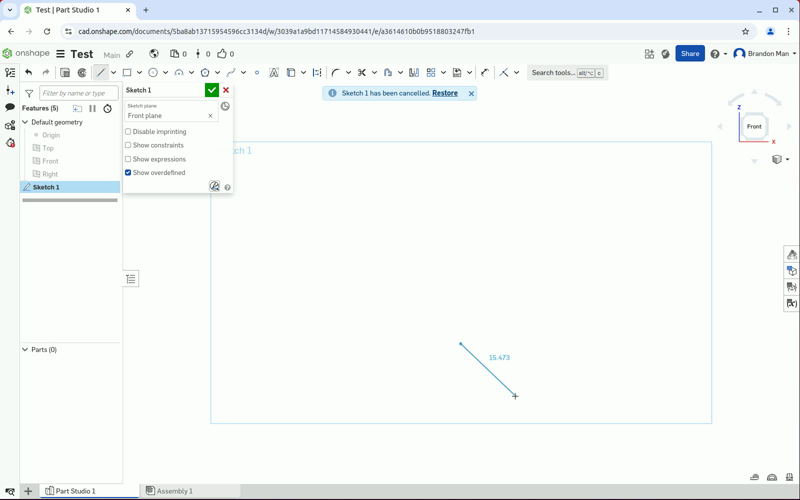
key_down(shift)
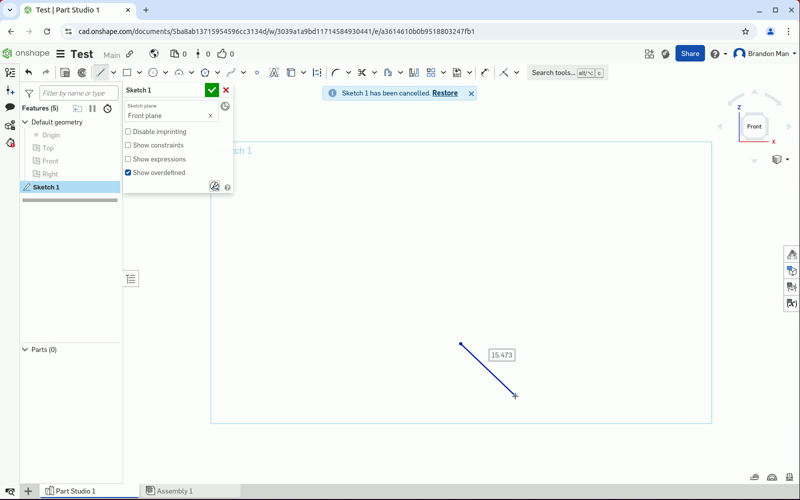
mouse_move(515, 283)
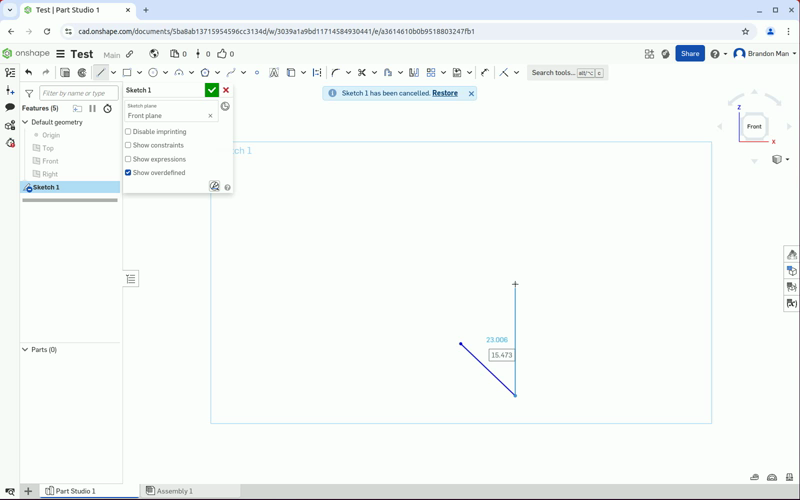
click(515, 283)
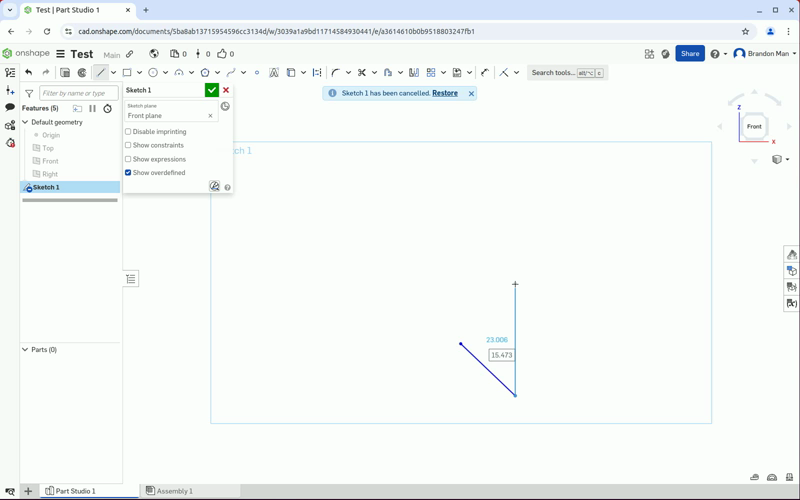
key_up(shift)
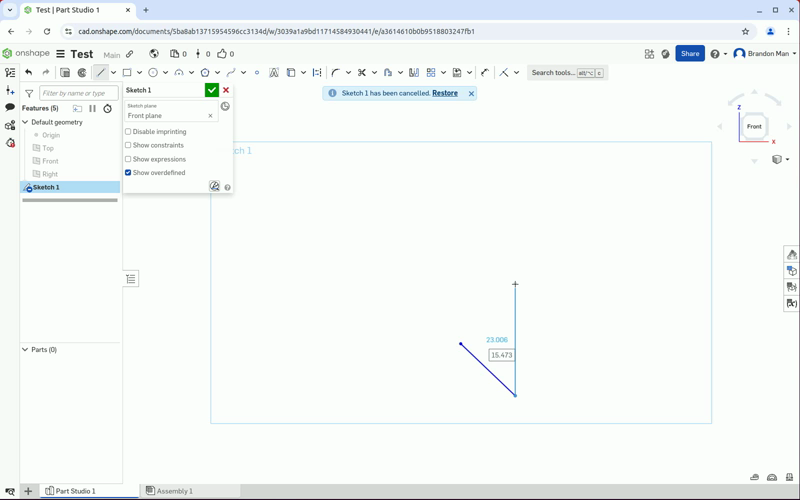
key_down(shift)
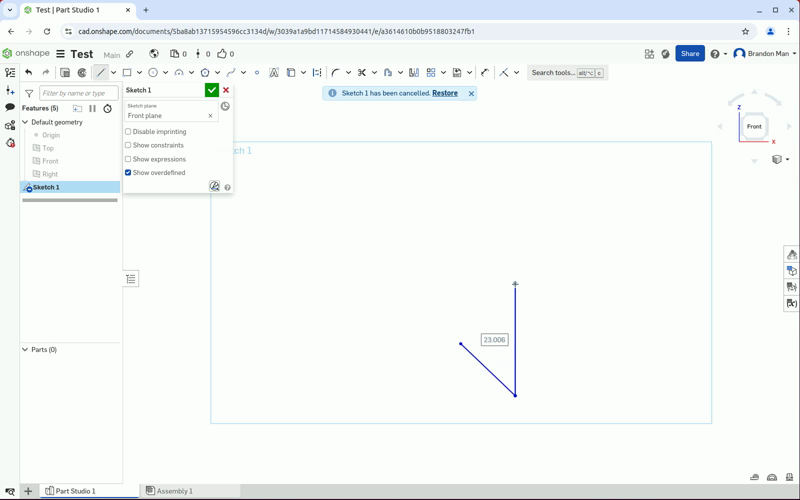
mouse_move(460, 213)
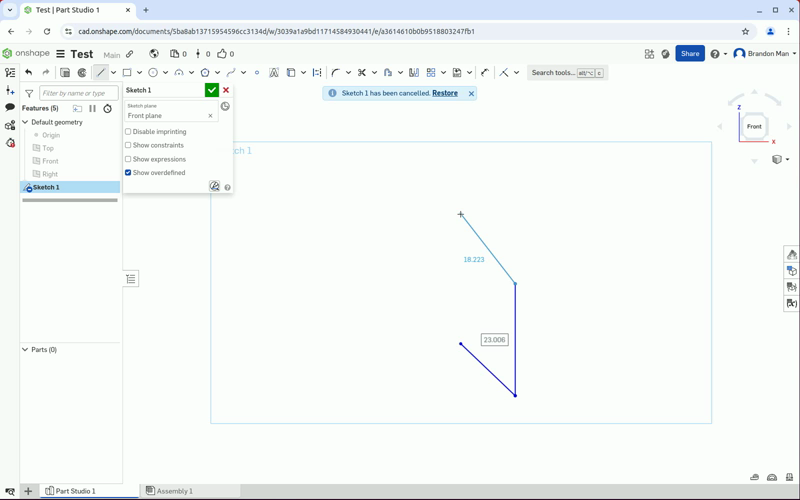
click(460, 213)
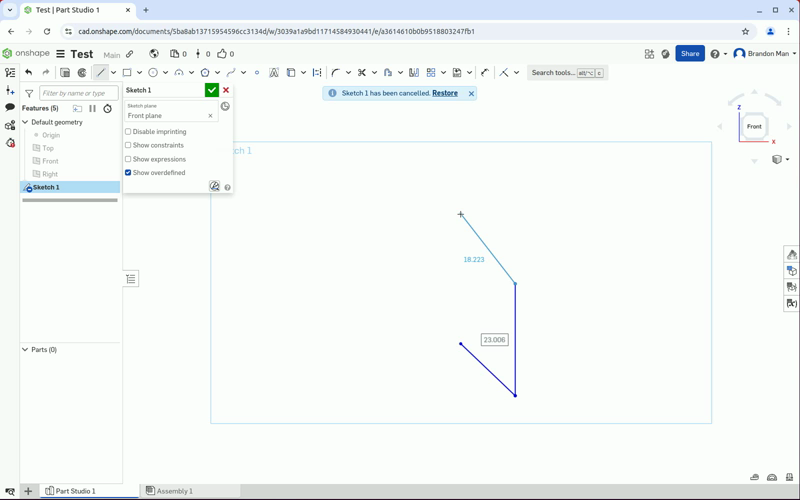
key_up(shift)
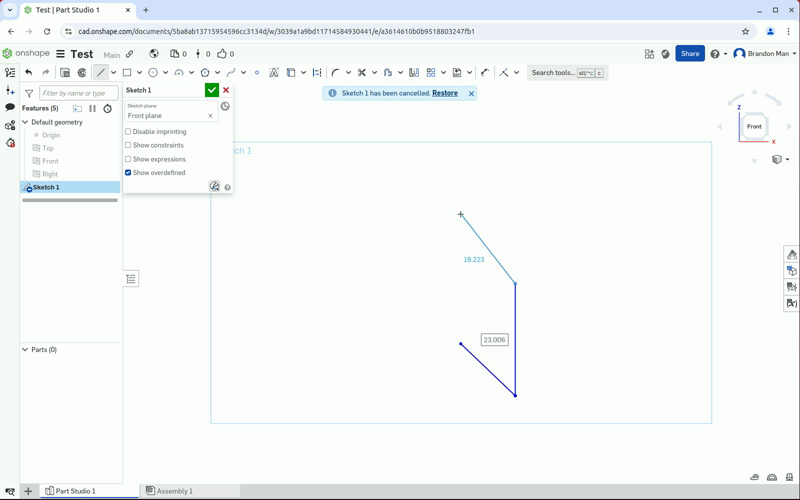
key_down(shift)
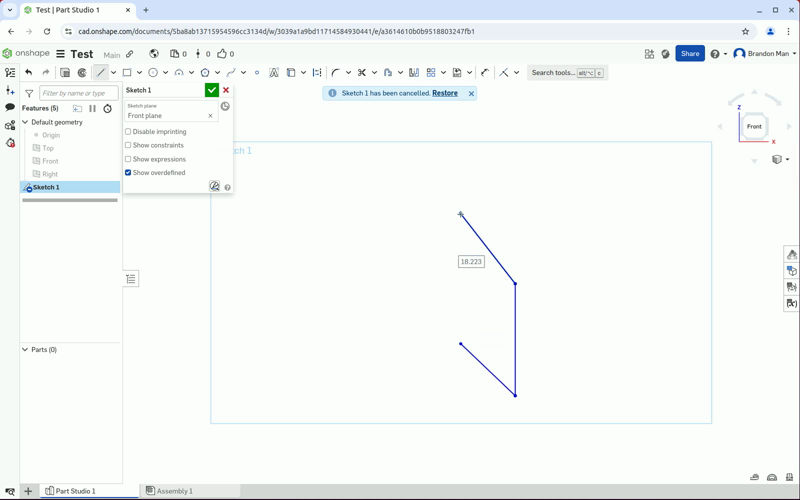
mouse_move(460, 343)
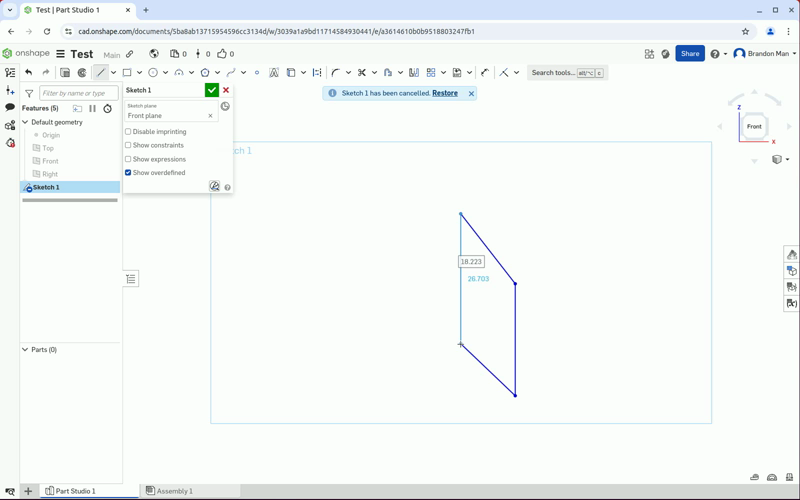
key_up(shift)
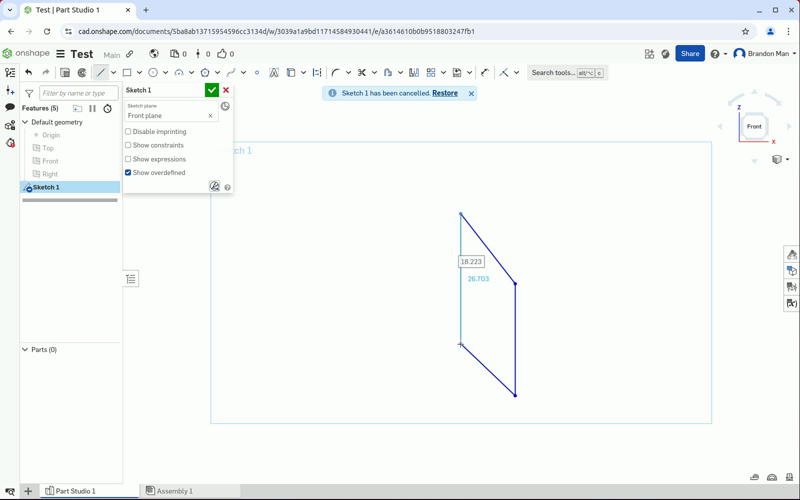
click(460, 343)
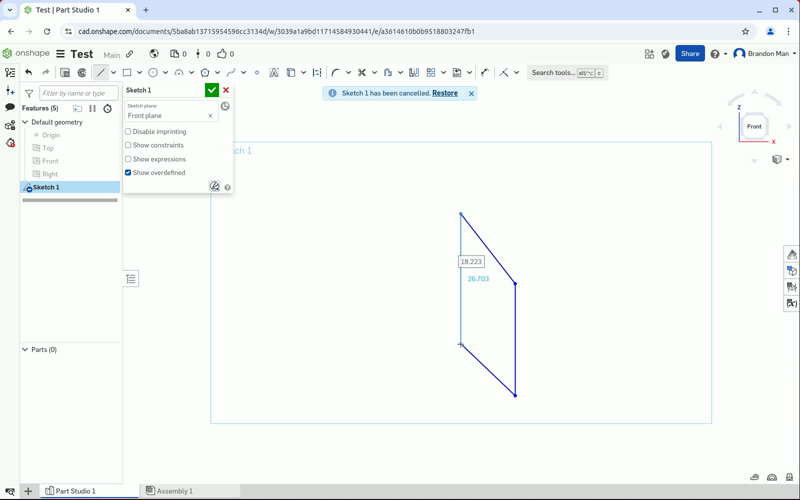
key(esc)
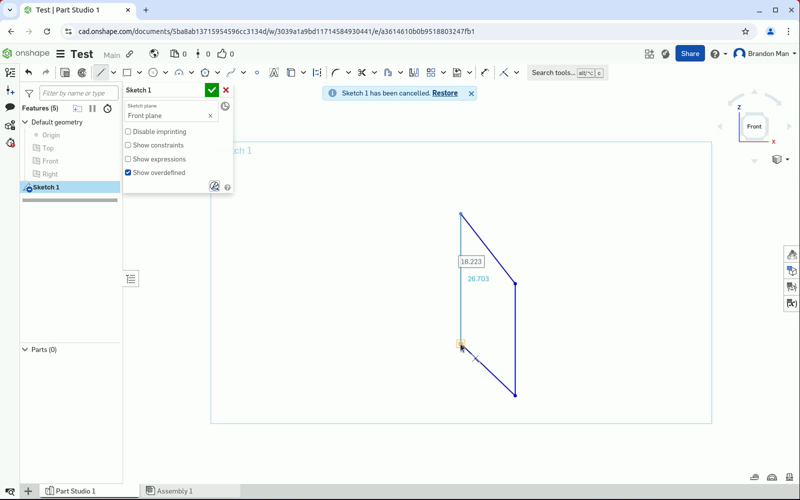
mouse_move(493, 326)
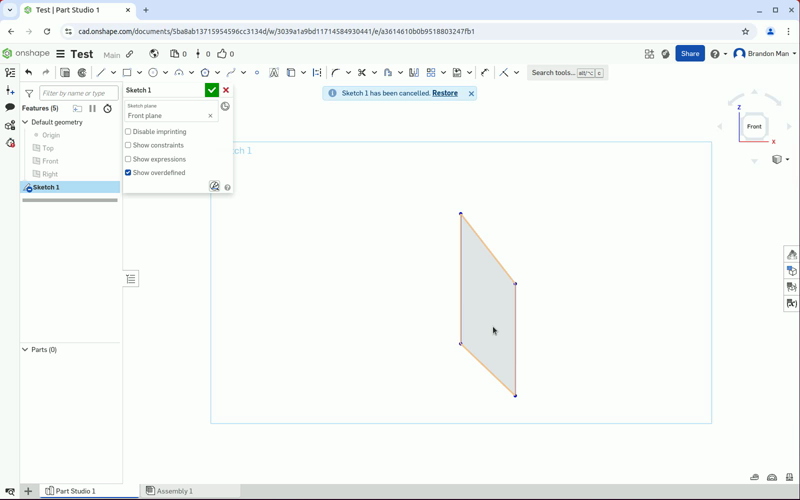
click(493, 326)
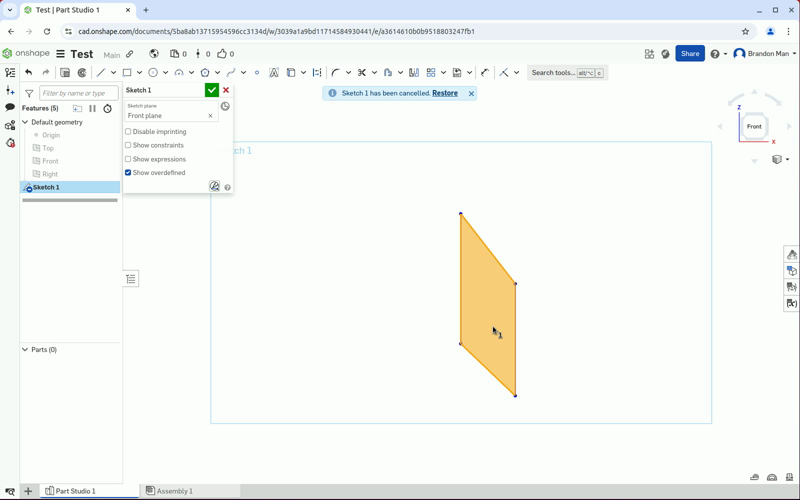
mouse_move(73, 352)
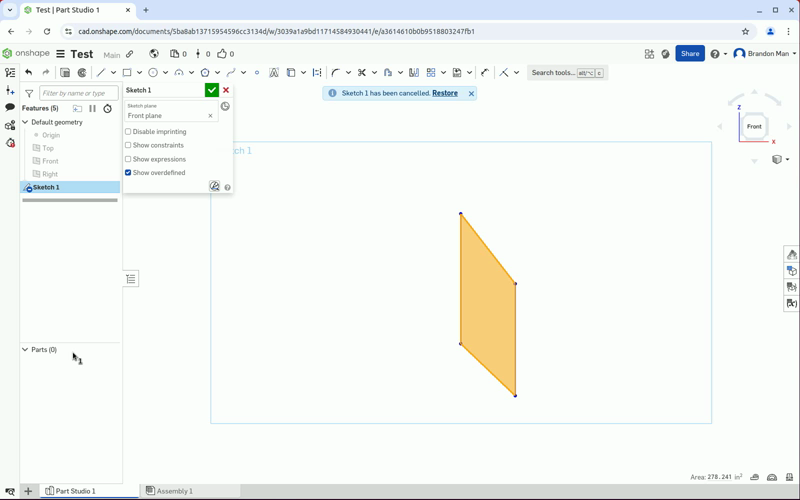
key(shift+y)
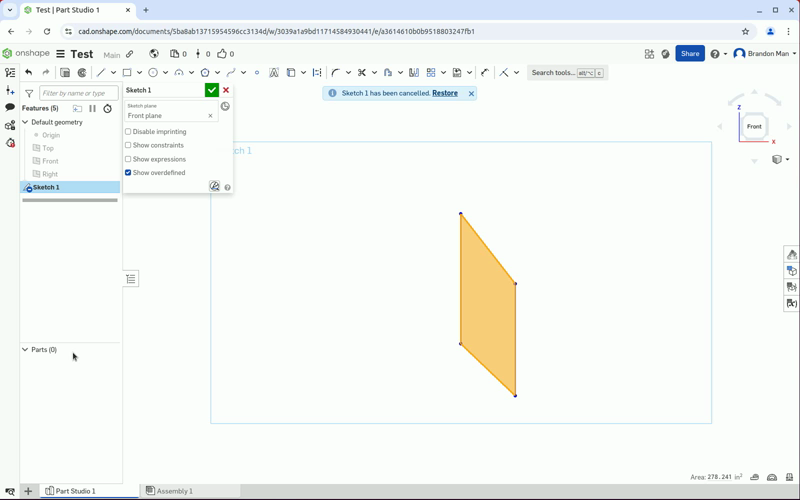
key(shift+e)
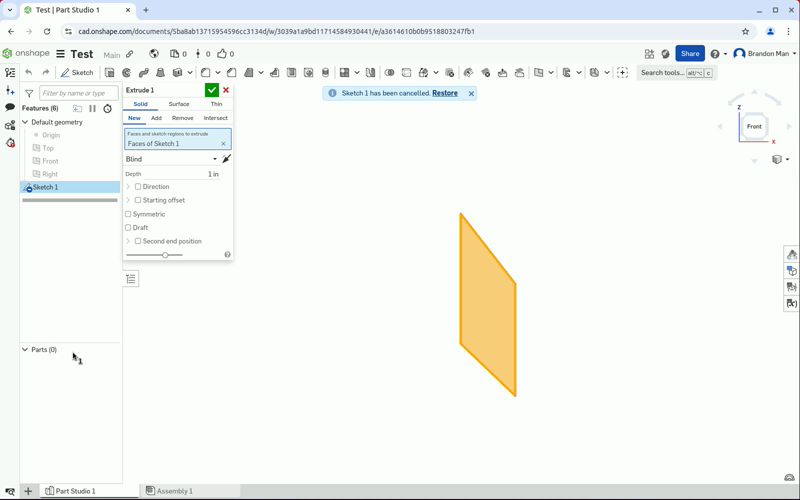
mouse_move(143, 106)
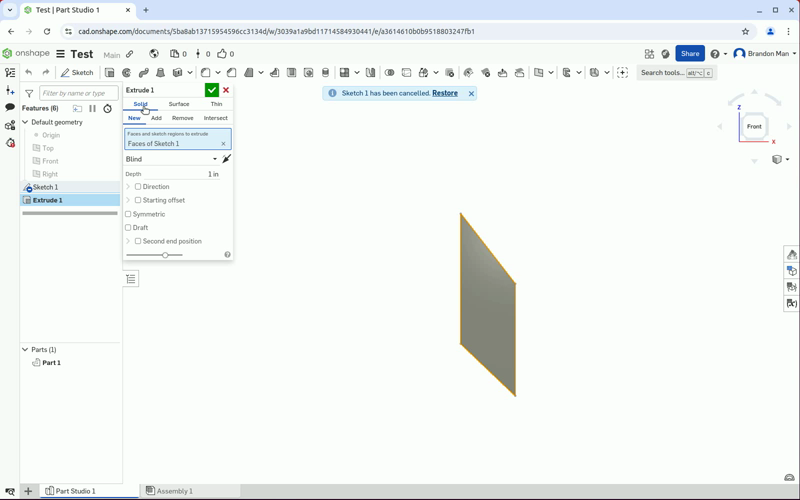
click(143, 106)
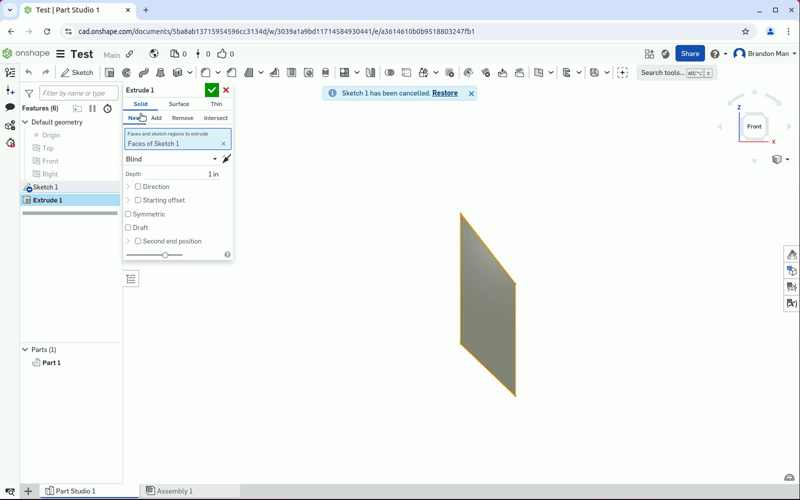
mouse_move(137, 120)
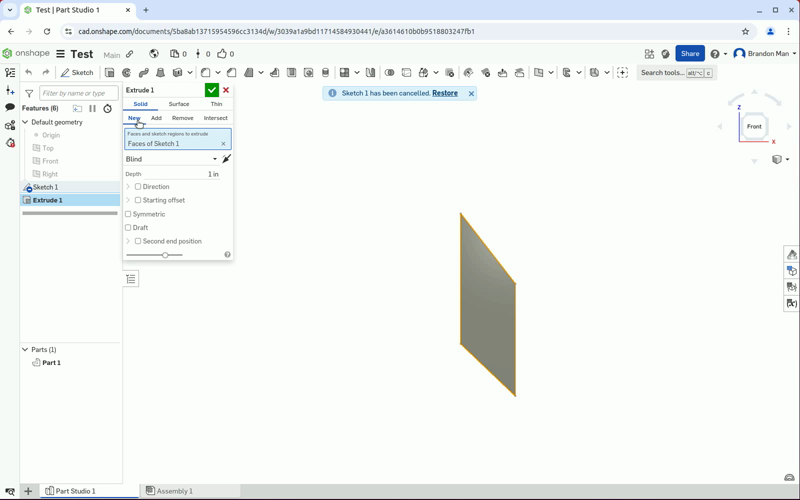
click(137, 120)
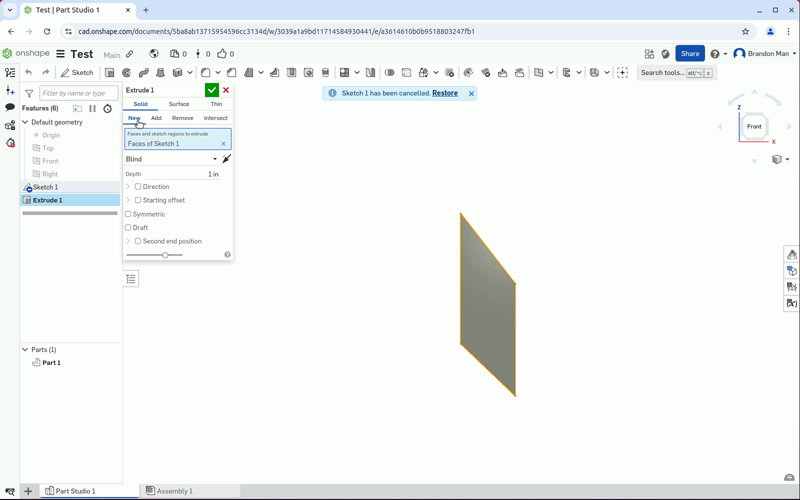
key(tab, 4)
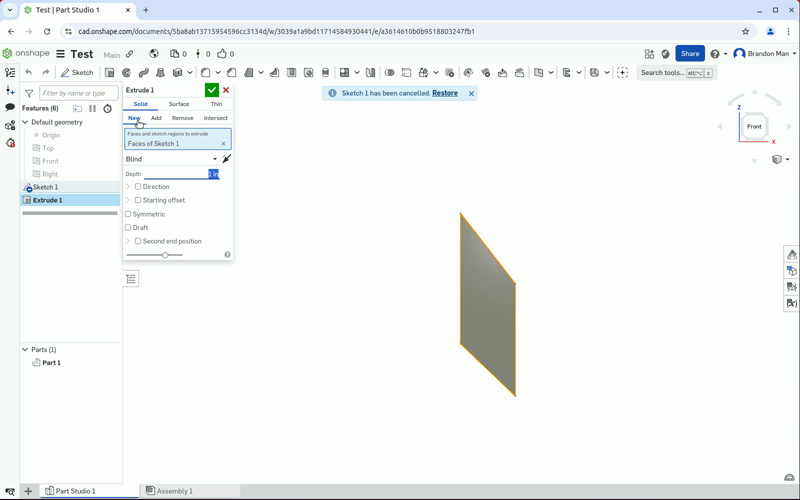
text(1.685)
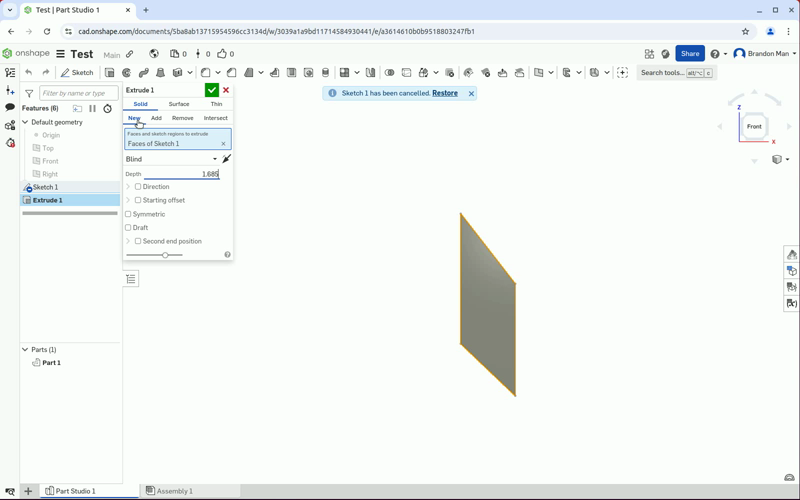
key(enter)
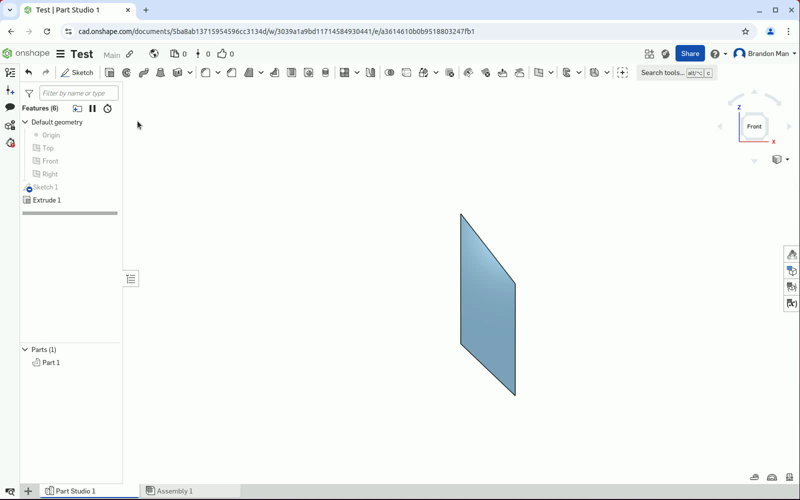
key(shift+h)
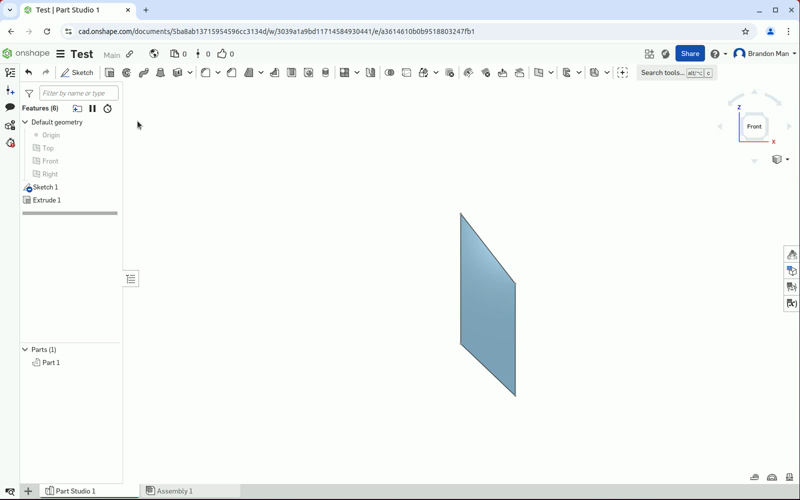
key(shift+h)
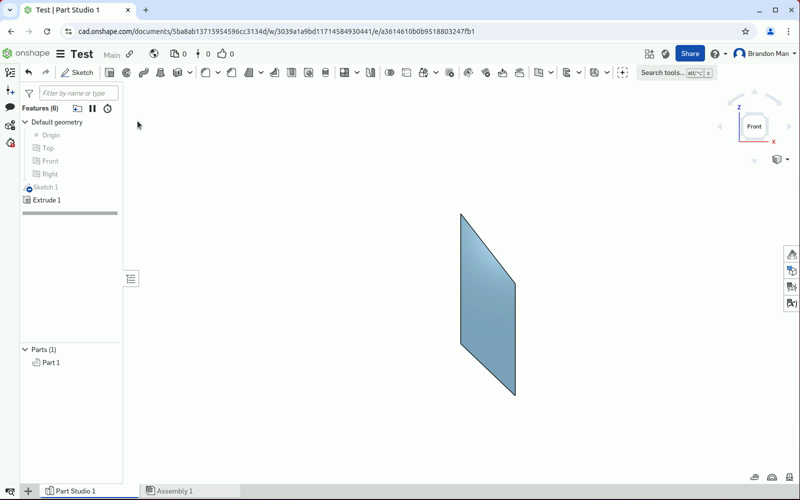
mouse_move(73, 189)
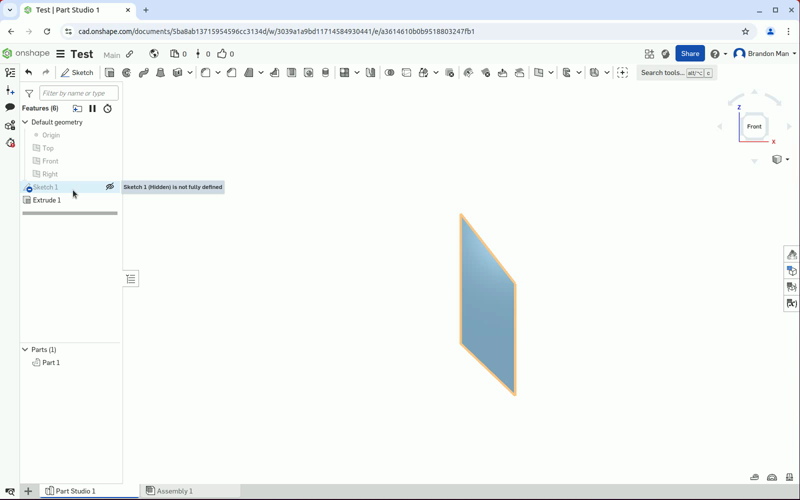
click(73, 189)
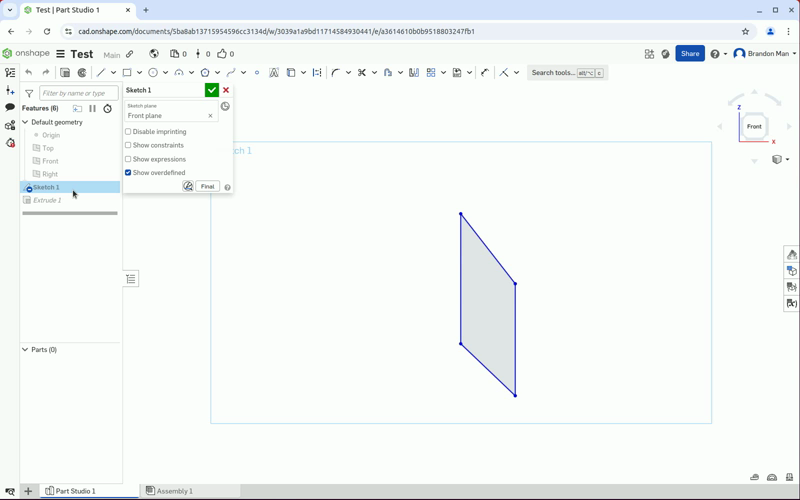
mouse_move(229, 92)
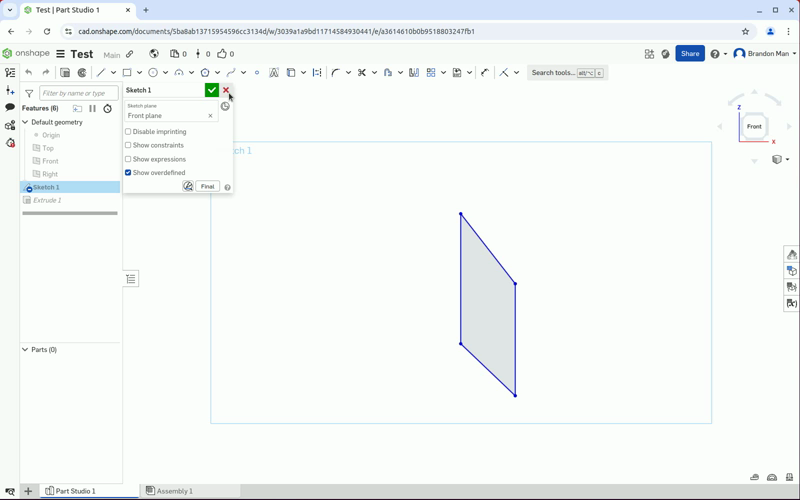
click(229, 92)
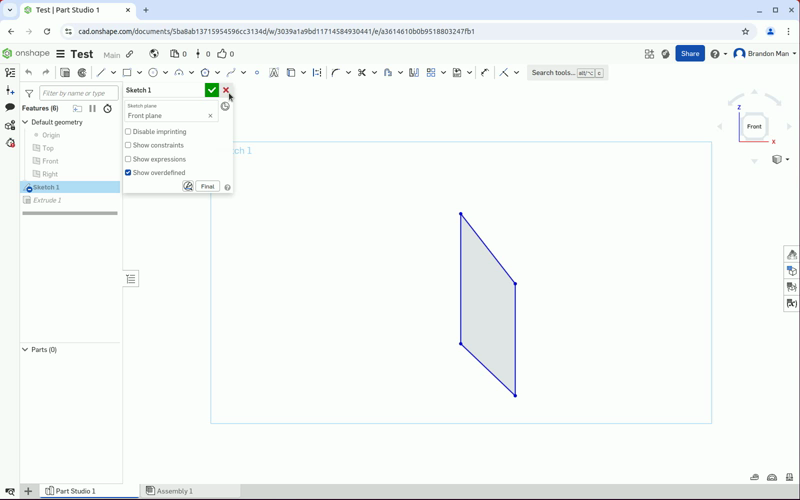
key(shift+s)
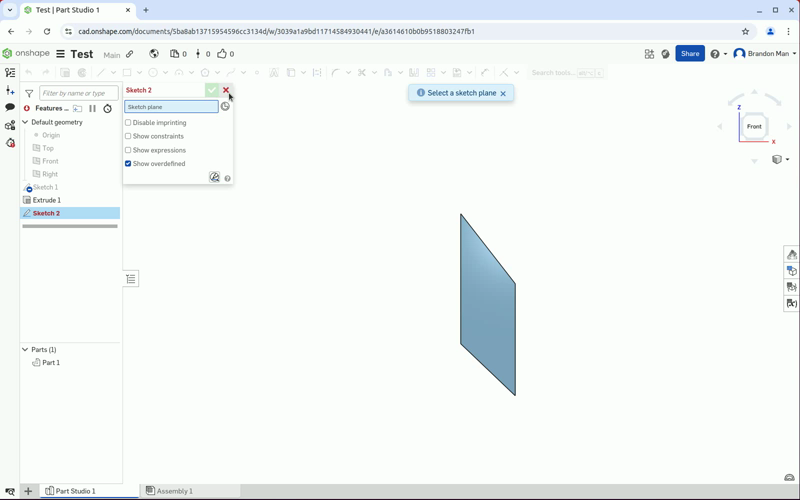
mouse_move(73, 163)
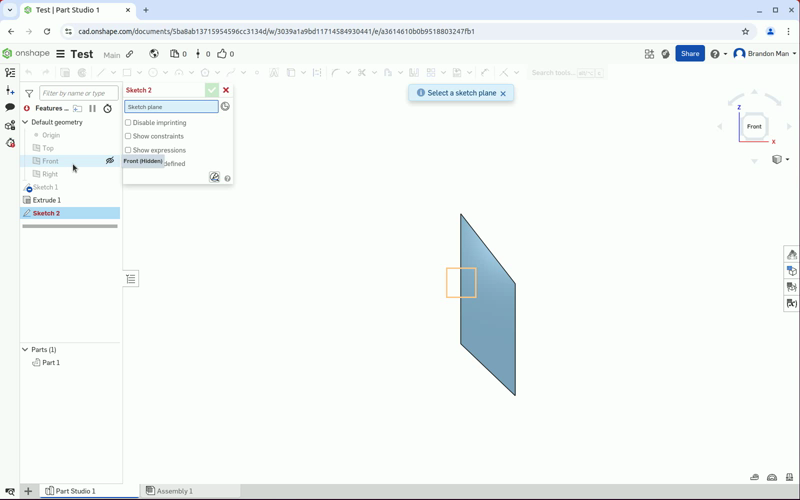
click(73, 163)
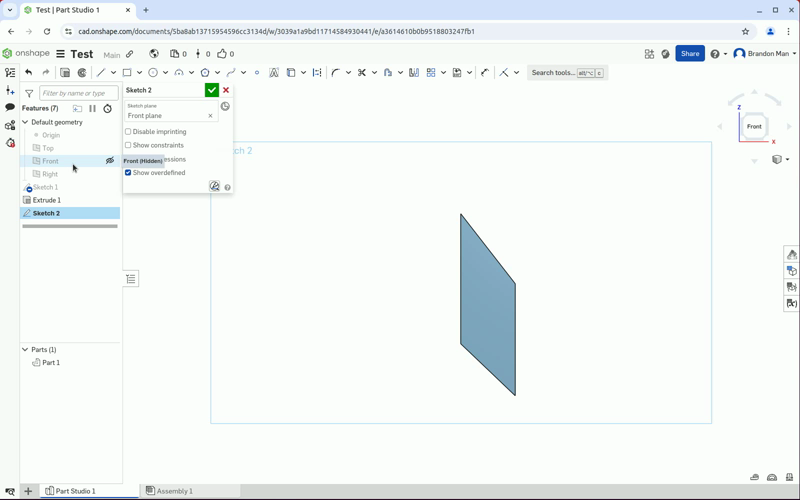
mouse_move(73, 352)
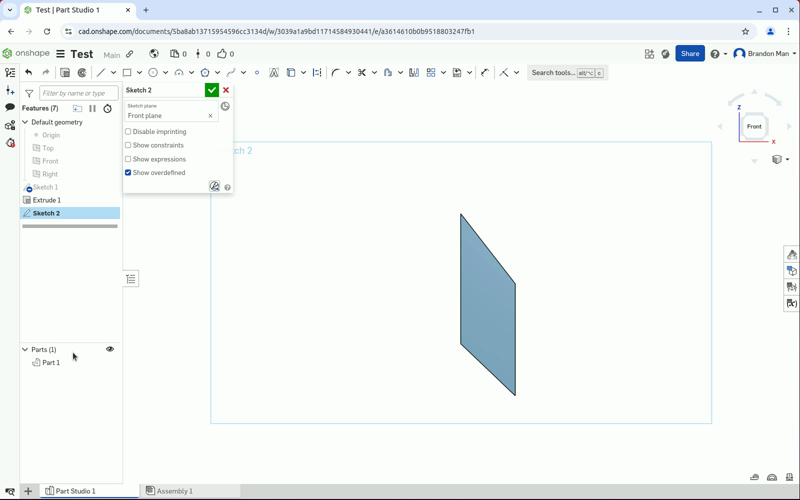
key(y)
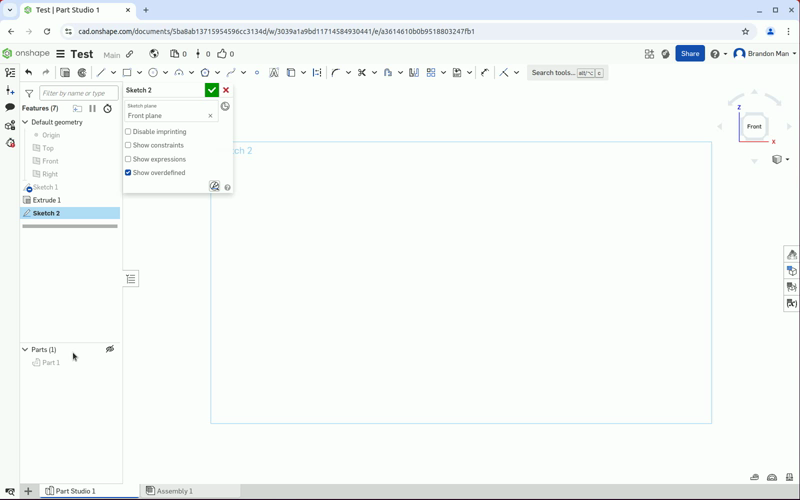
key(l)
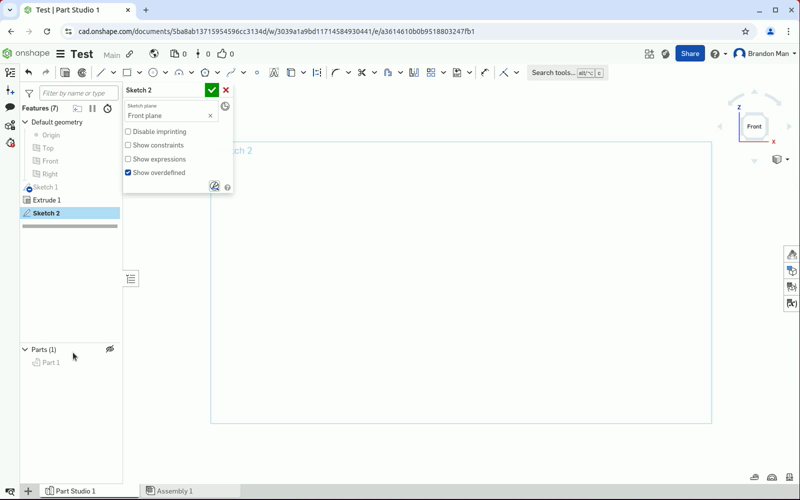
key_down(shift)
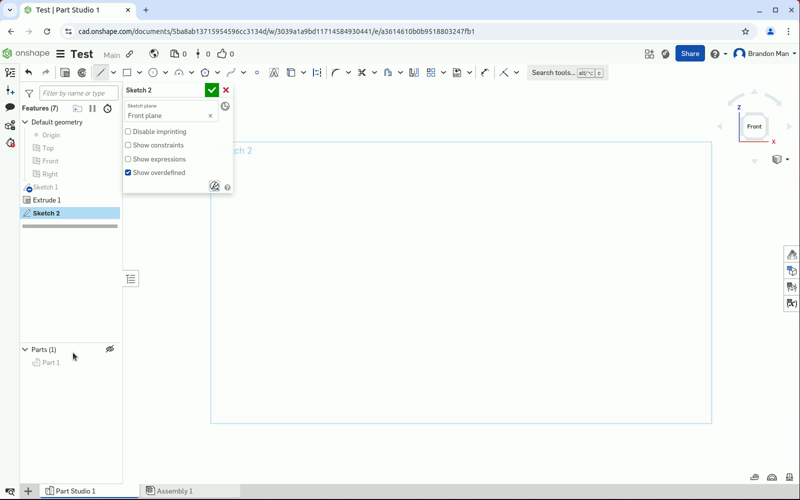
mouse_move(390, 395)
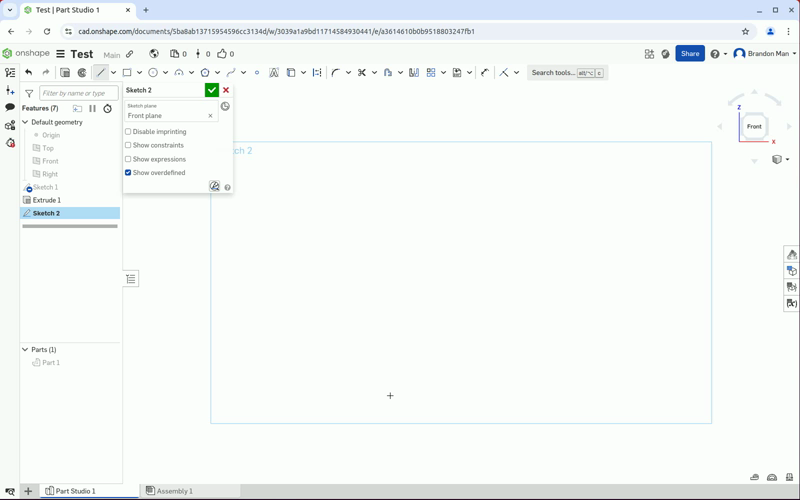
click(390, 395)
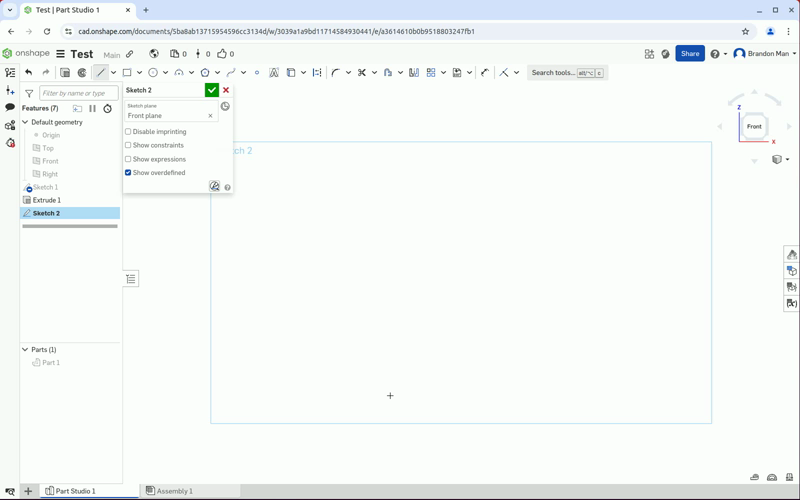
key_up(shift)
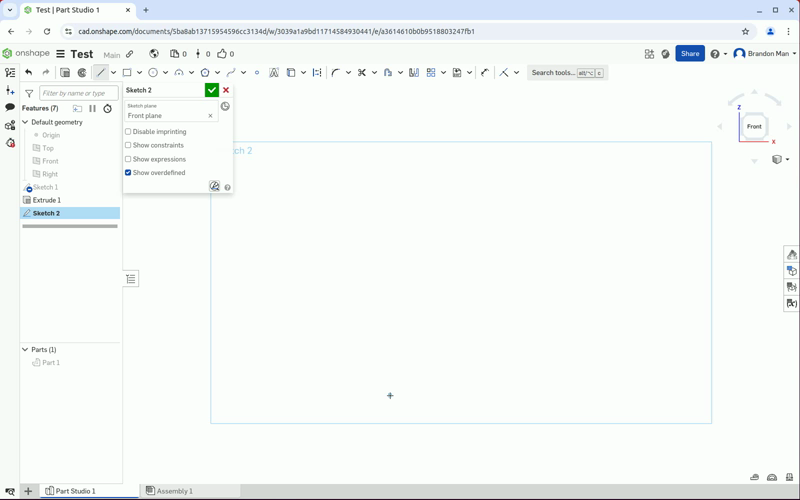
key_down(shift)
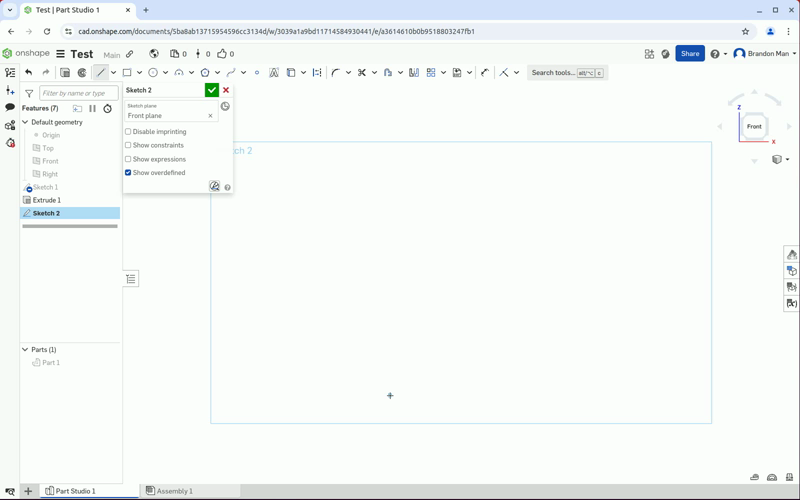
mouse_move(445, 344)
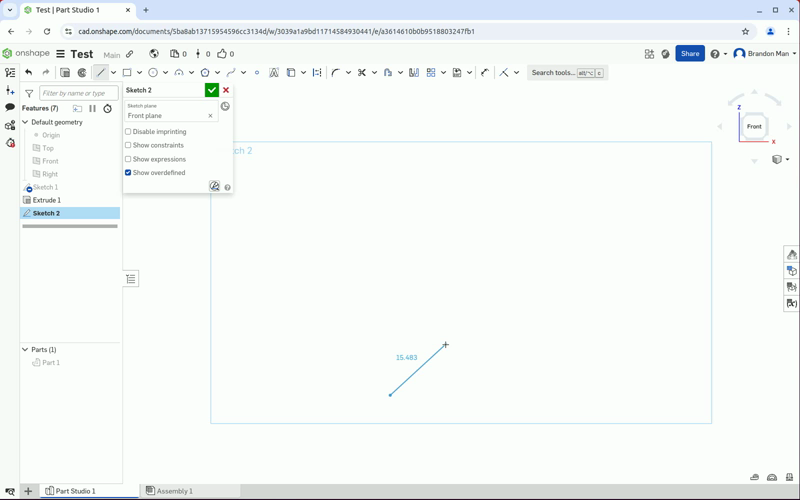
click(445, 344)
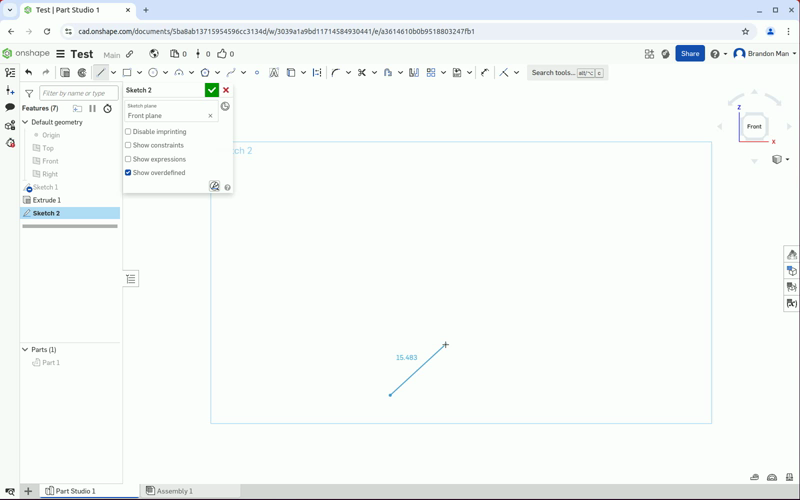
key_up(shift)
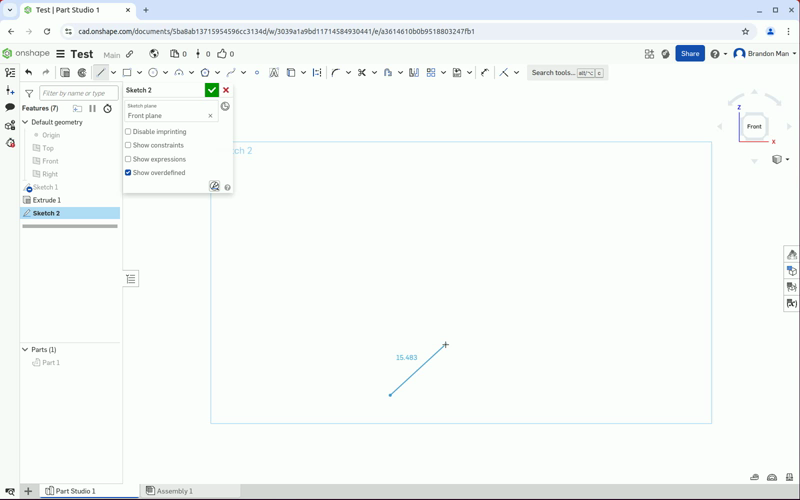
key_down(shift)
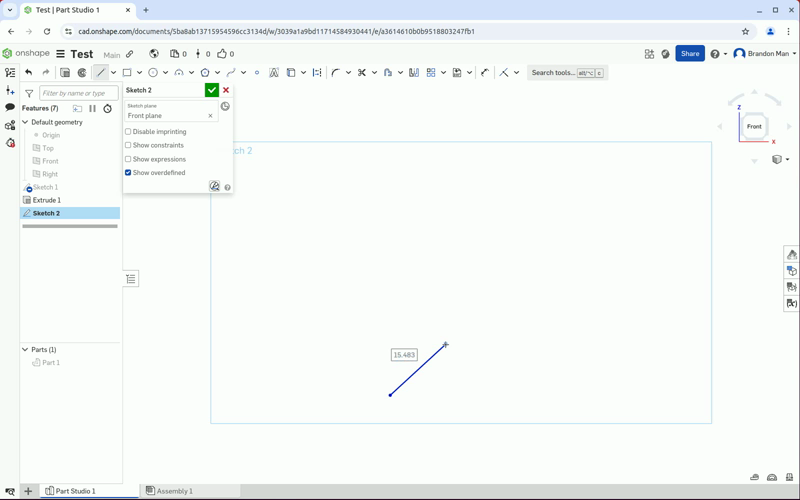
mouse_move(445, 214)
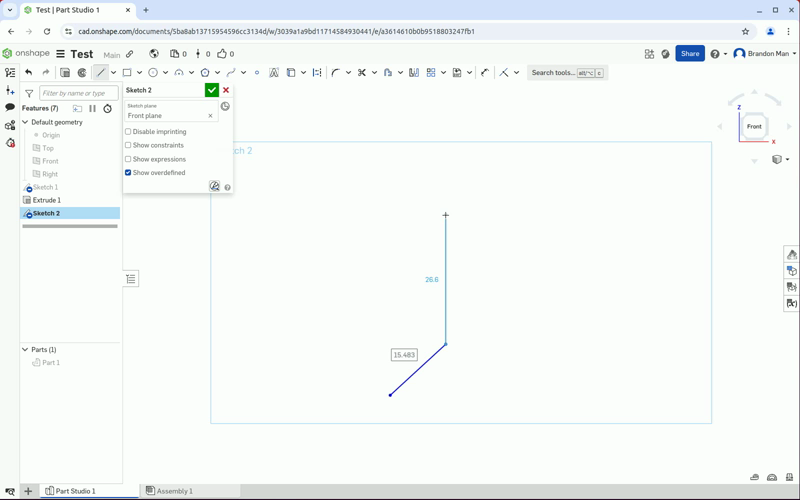
click(445, 214)
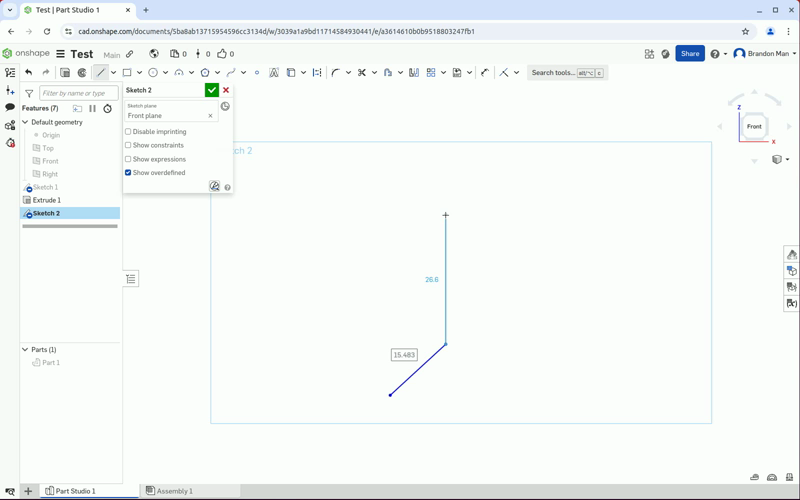
key_up(shift)
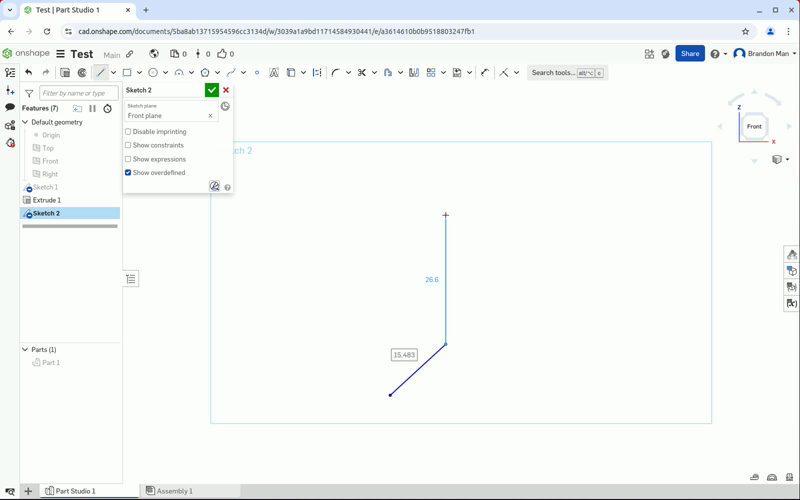
key_down(shift)
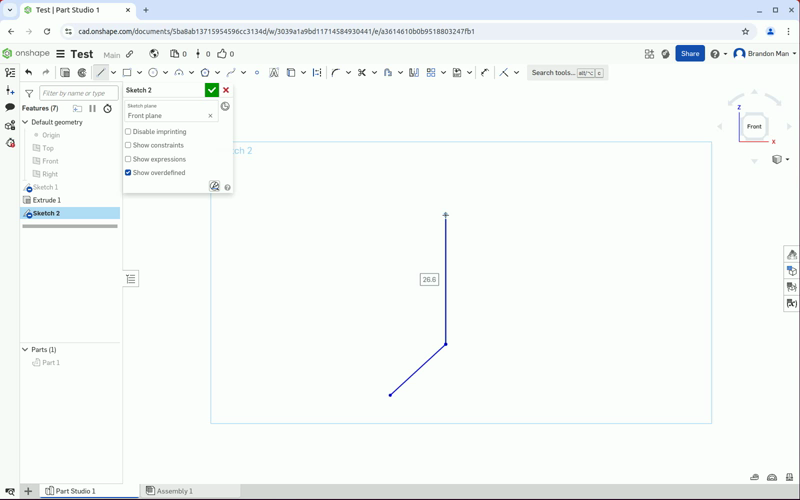
mouse_move(390, 282)
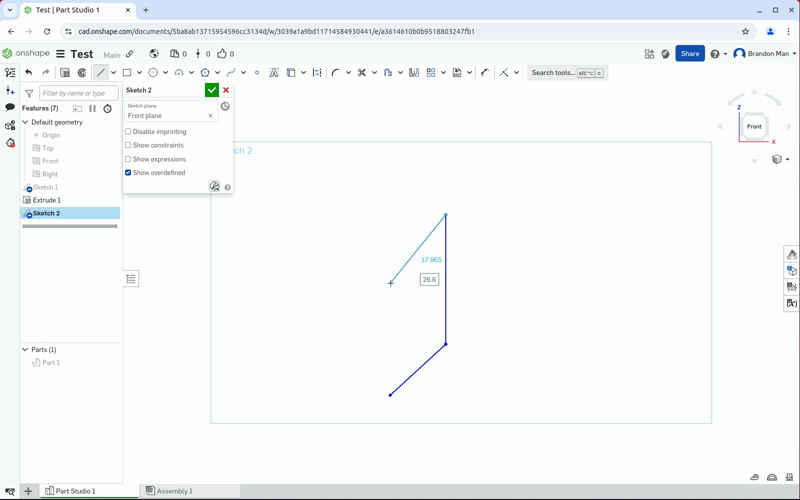
click(390, 282)
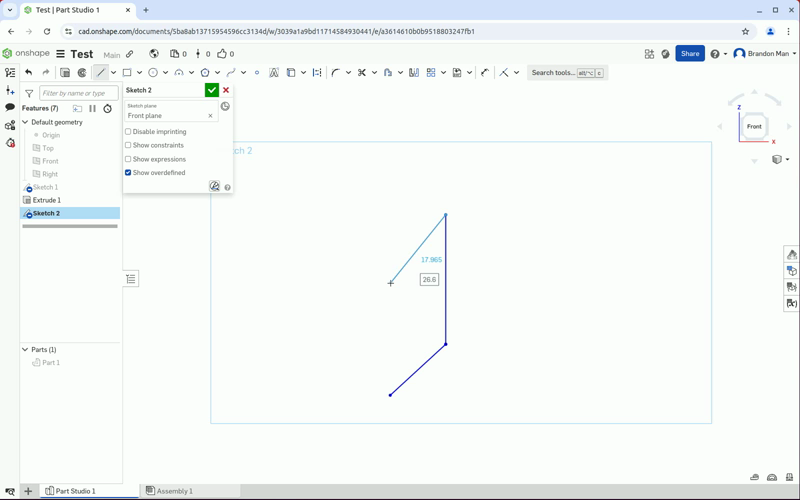
key_up(shift)
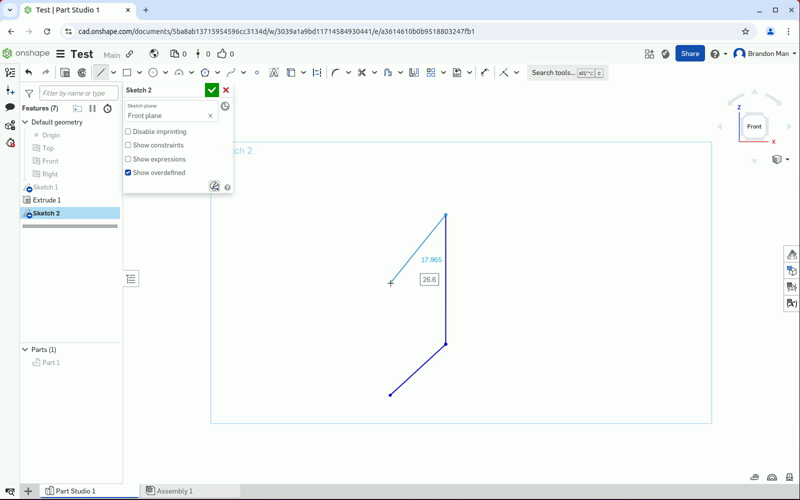
key_down(shift)
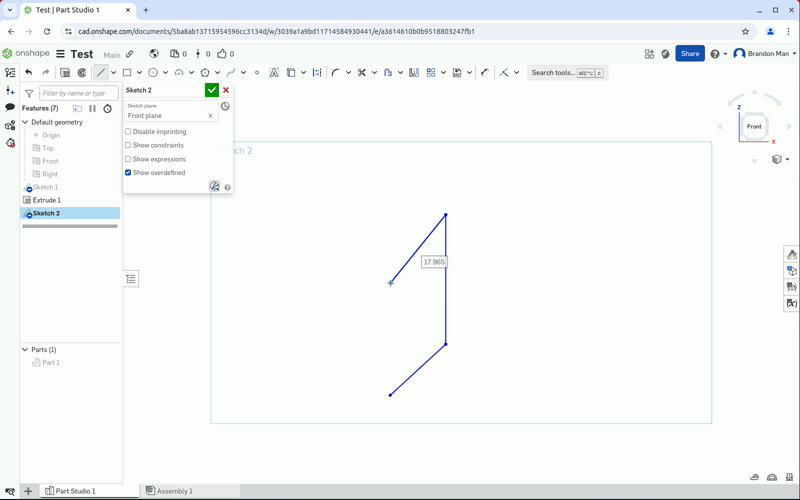
mouse_move(390, 395)
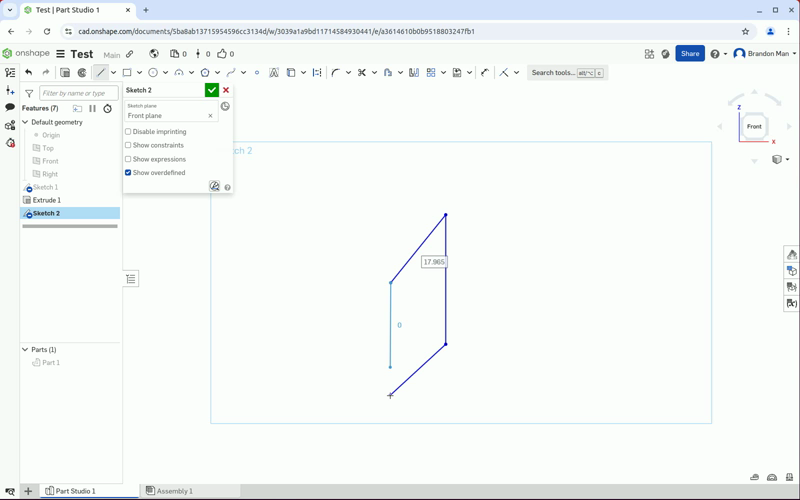
key_up(shift)
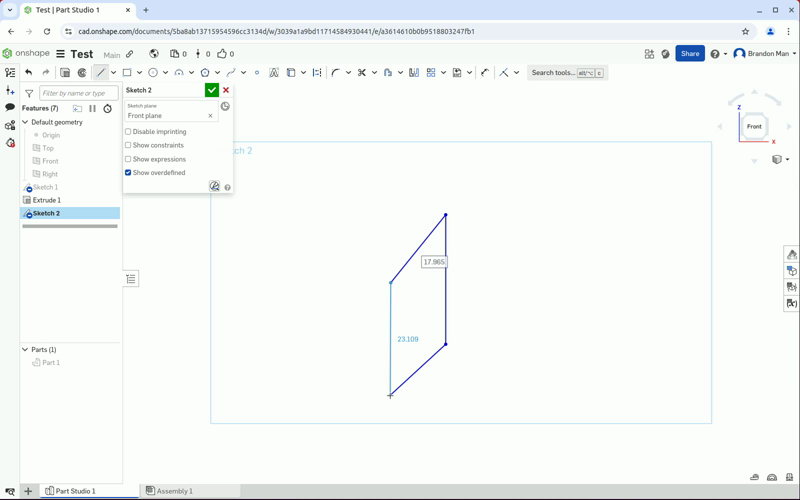
click(390, 395)
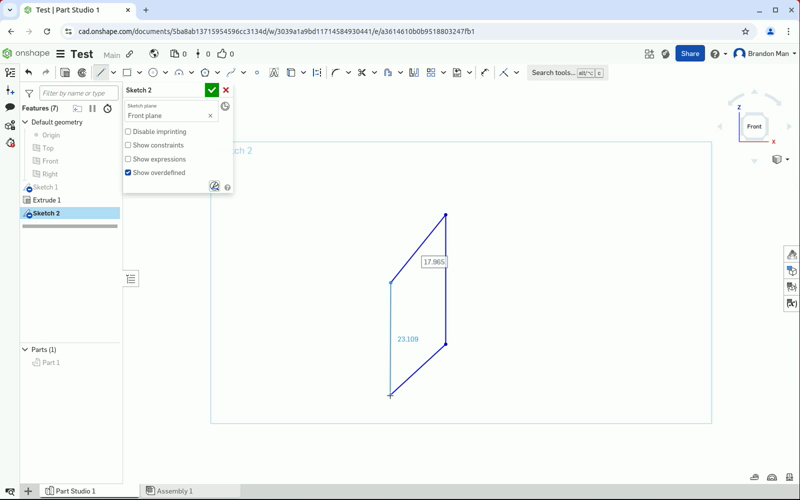
key(esc)
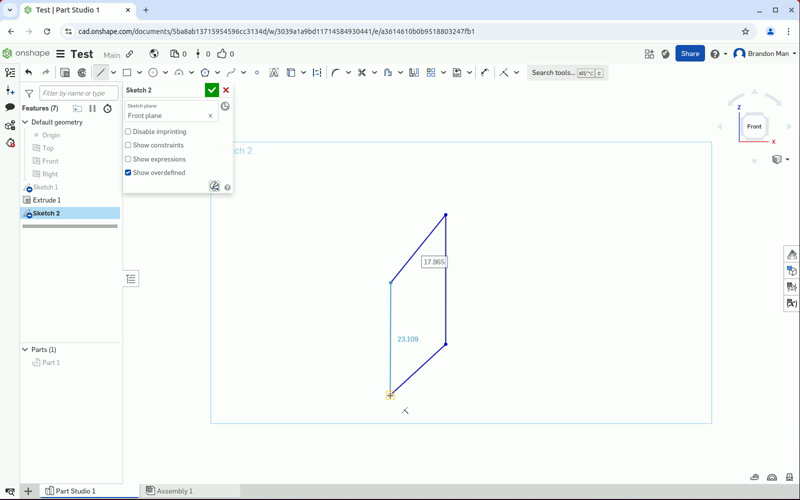
mouse_move(431, 244)
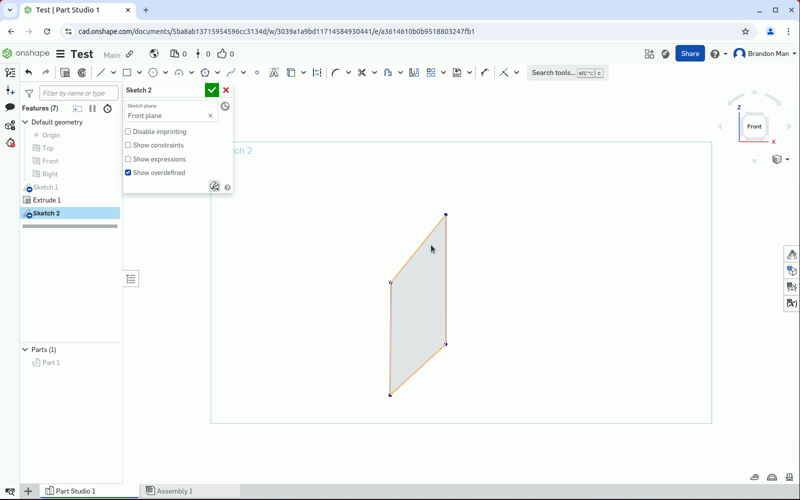
click(431, 244)
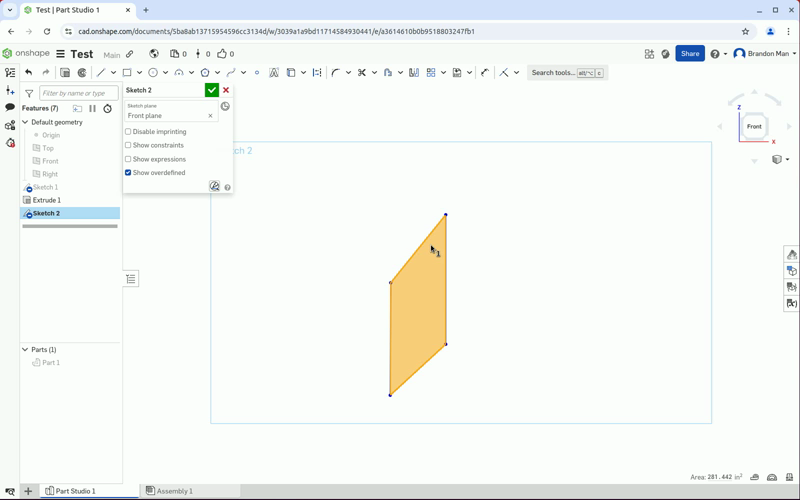
mouse_move(73, 352)
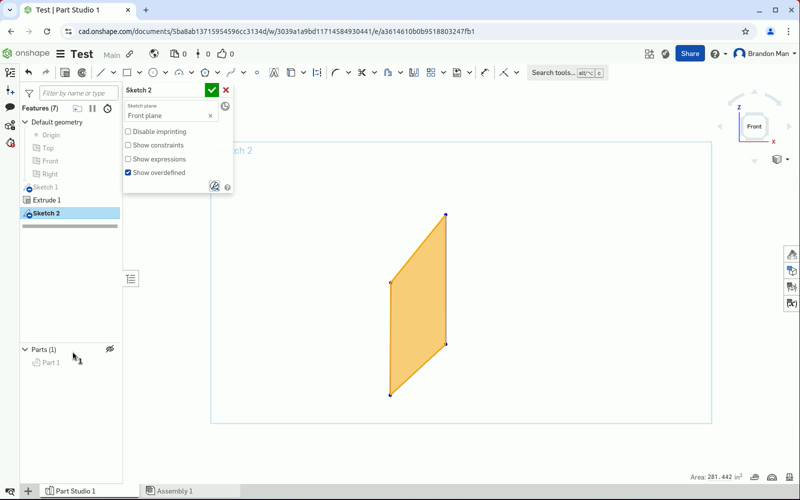
key(shift+y)
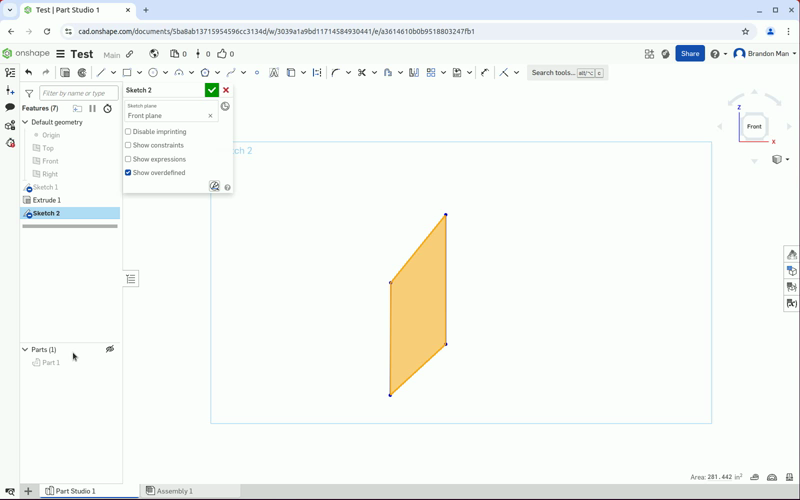
key(shift+e)
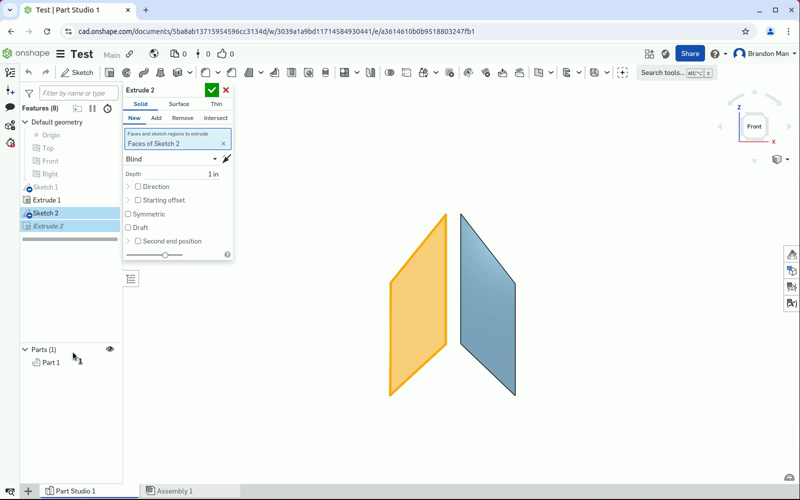
mouse_move(143, 106)
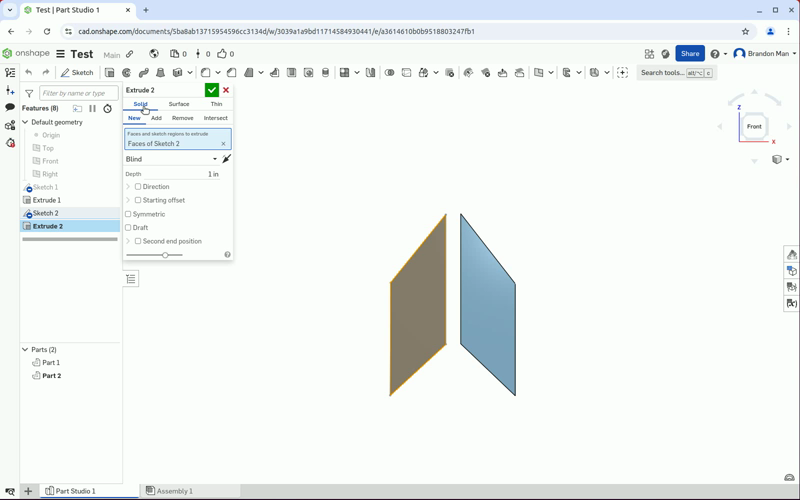
click(143, 106)
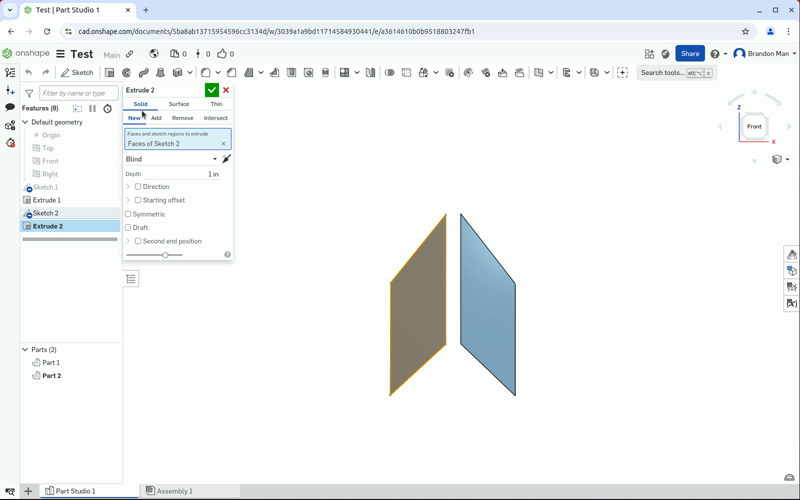
mouse_move(137, 120)
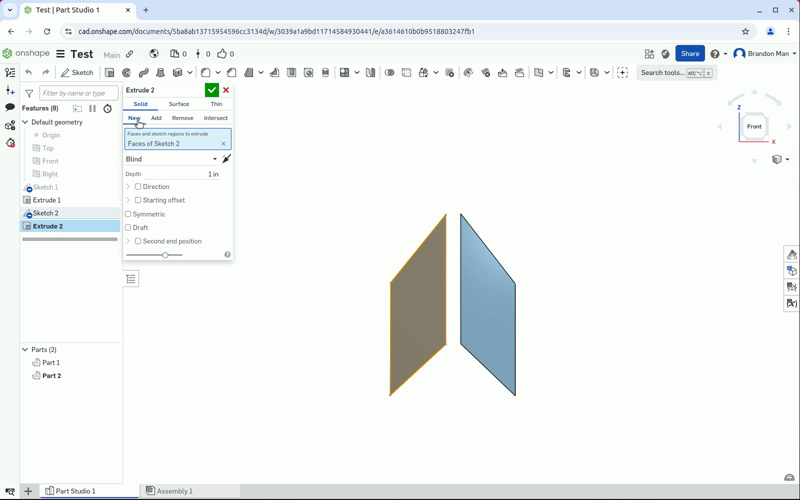
click(137, 120)
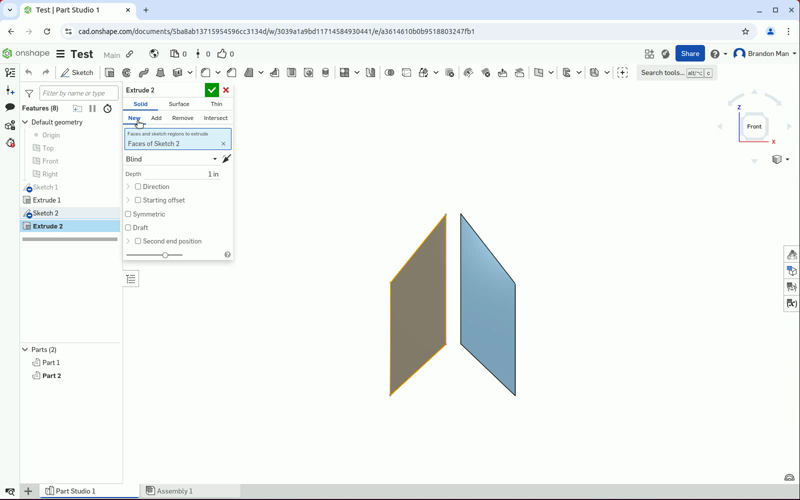
key(tab, 4)
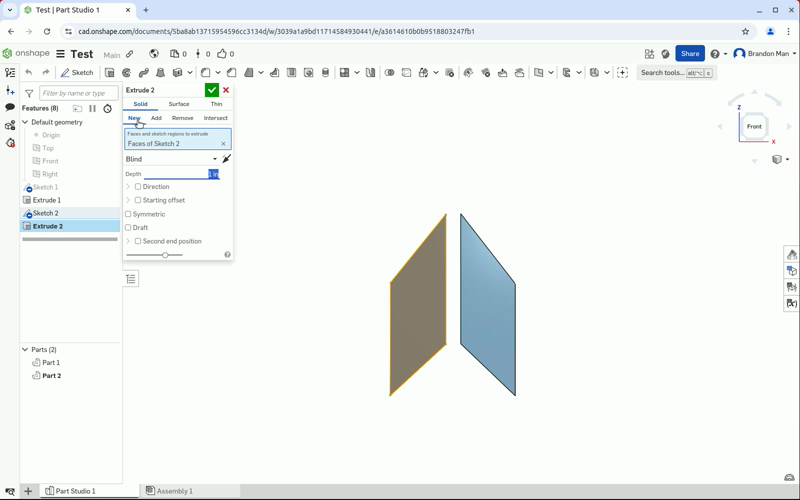
text(1.685)
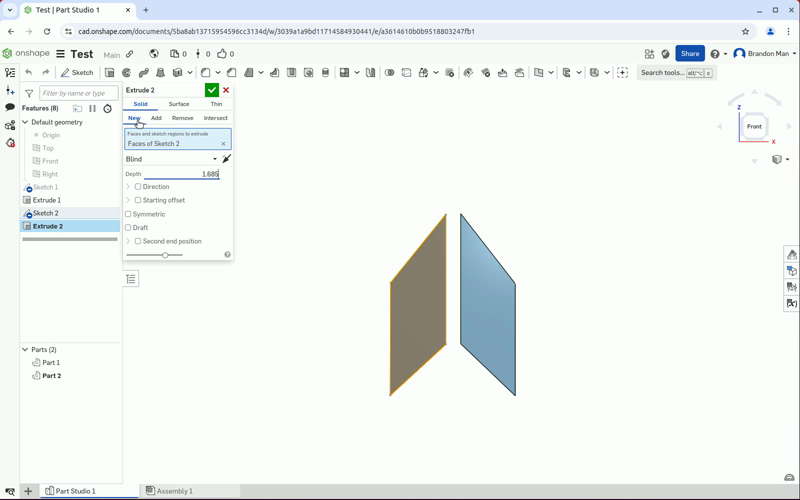
key(enter)
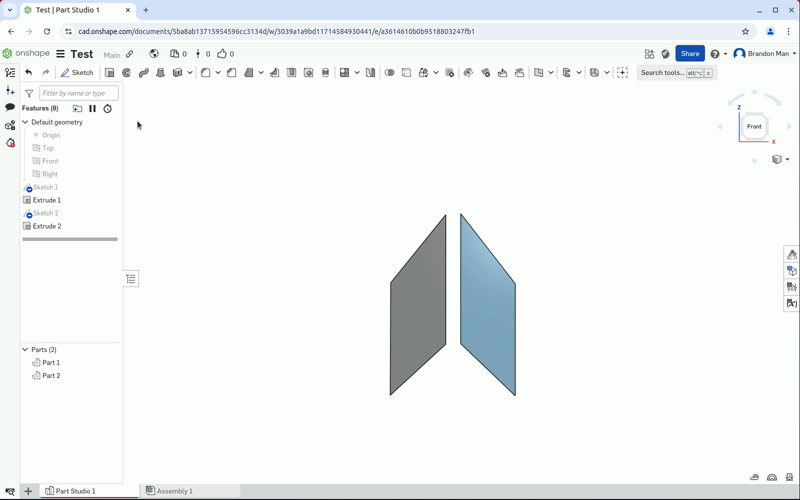
key(shift+h)
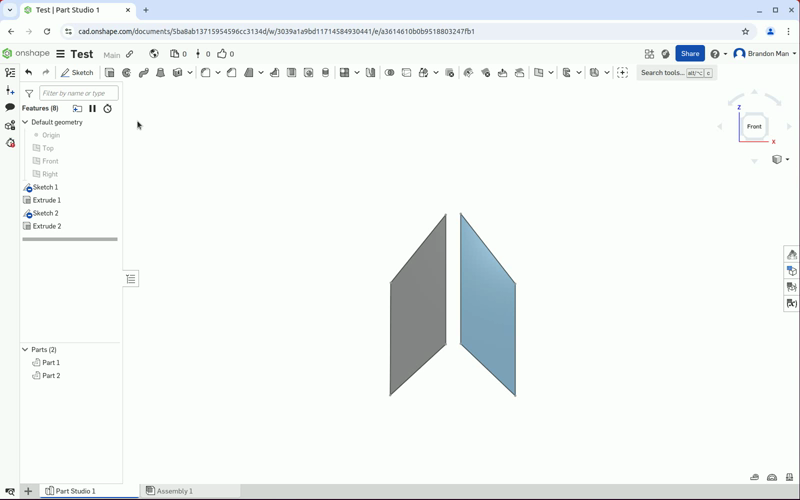
key(shift+h)
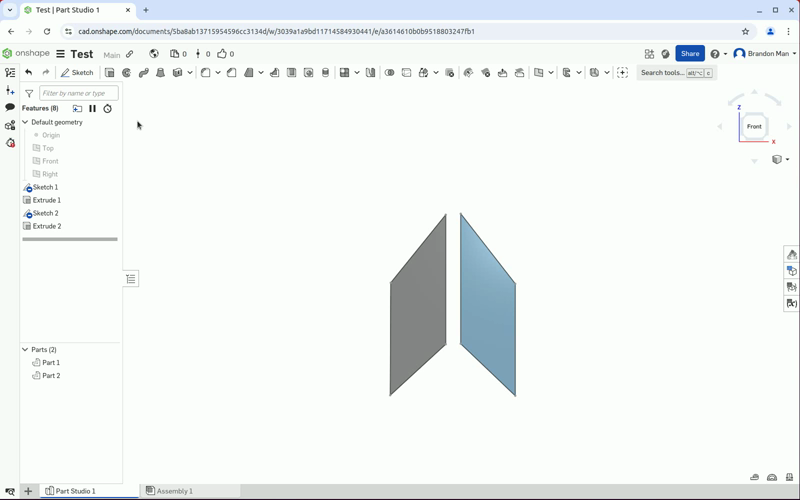
key(shift+7)
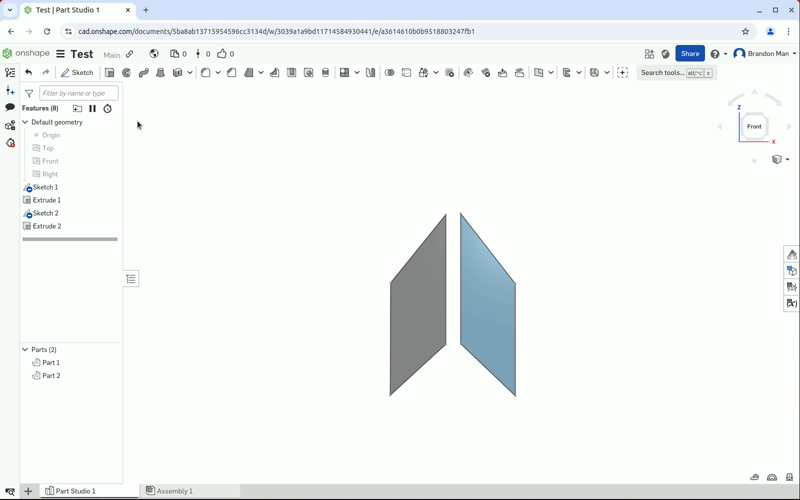
key(left, 2)
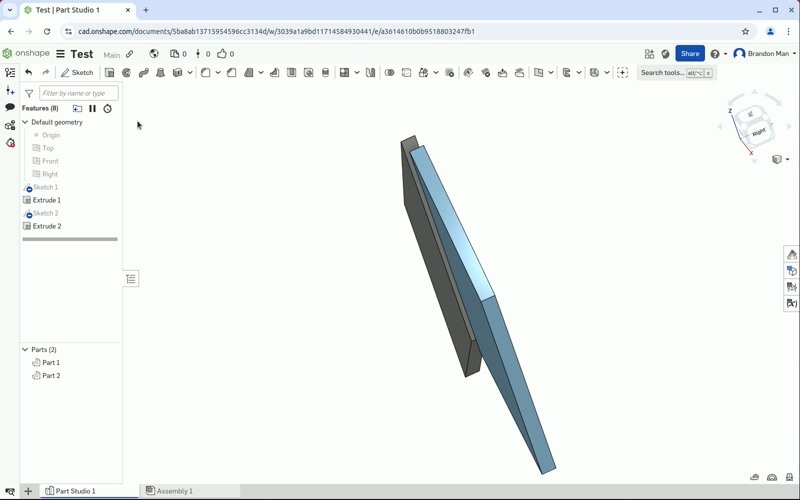
key(down, 2)
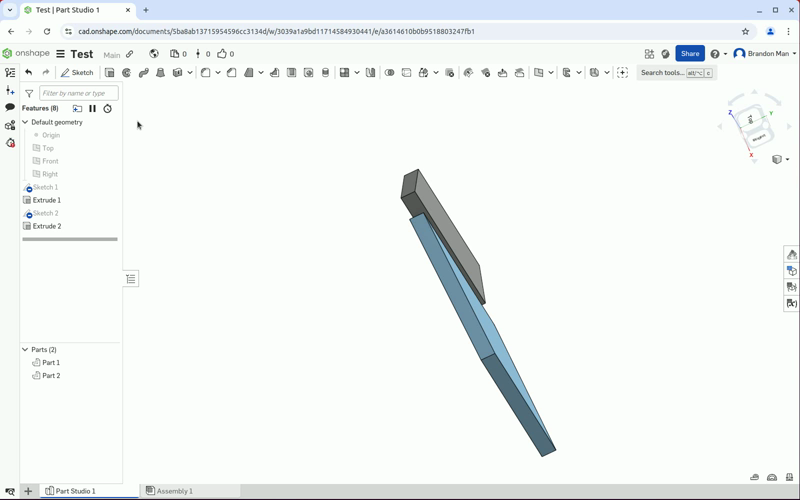
key(up, 2)
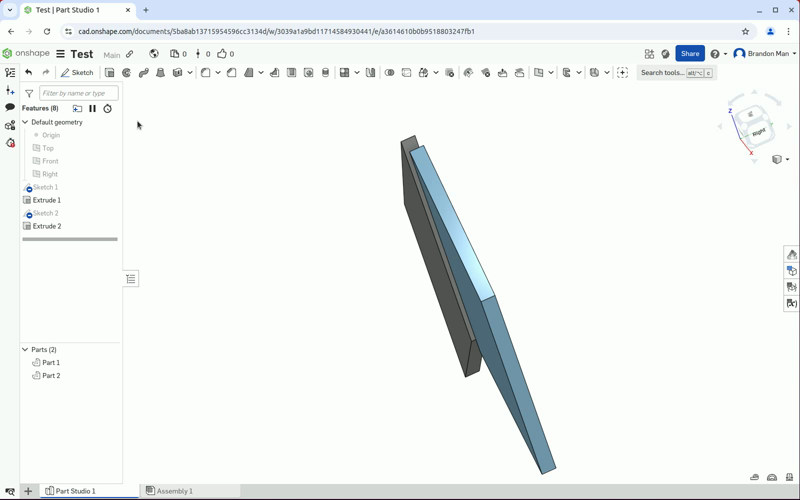
key(right, 2)
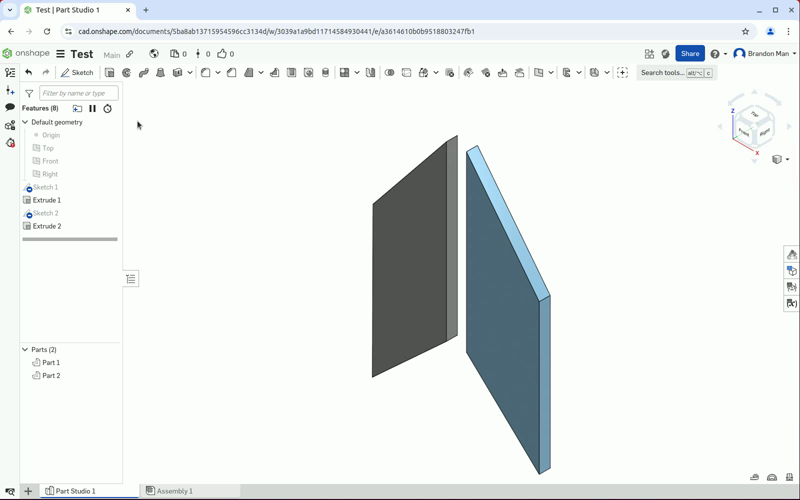
mouse_move(73, 189)
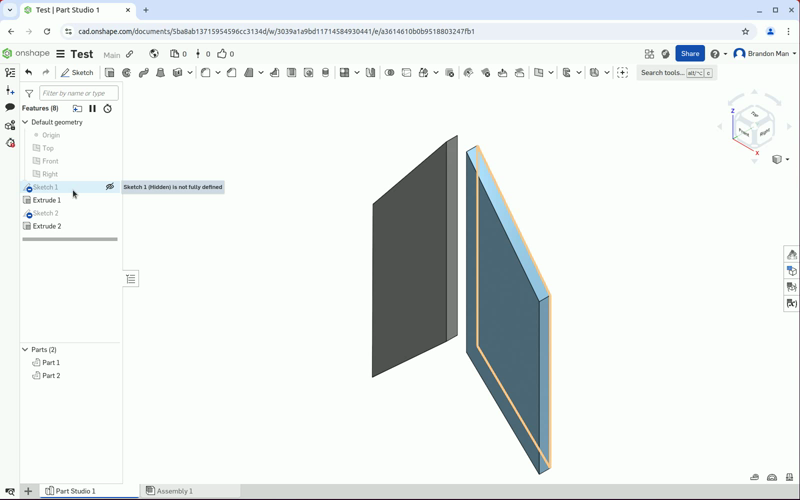
click(73, 189)